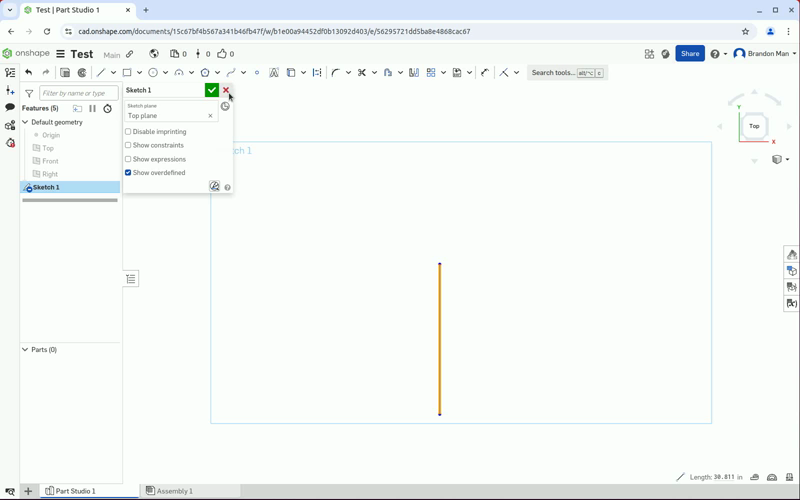
key(shift+h)
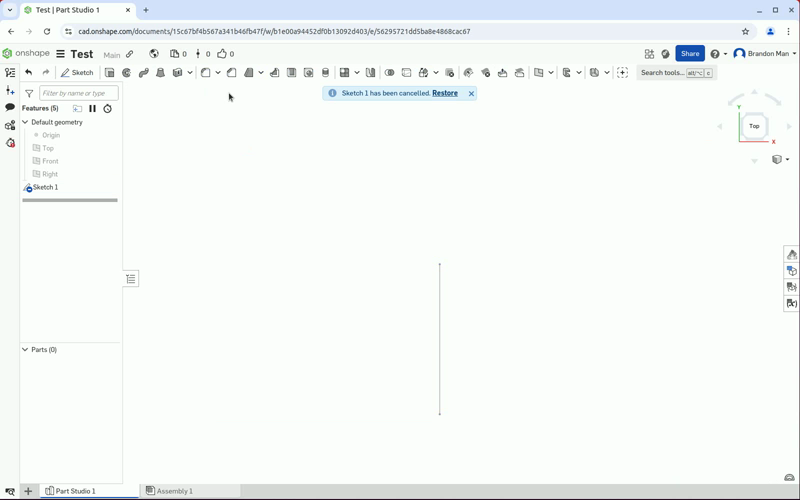
key(shift+s)
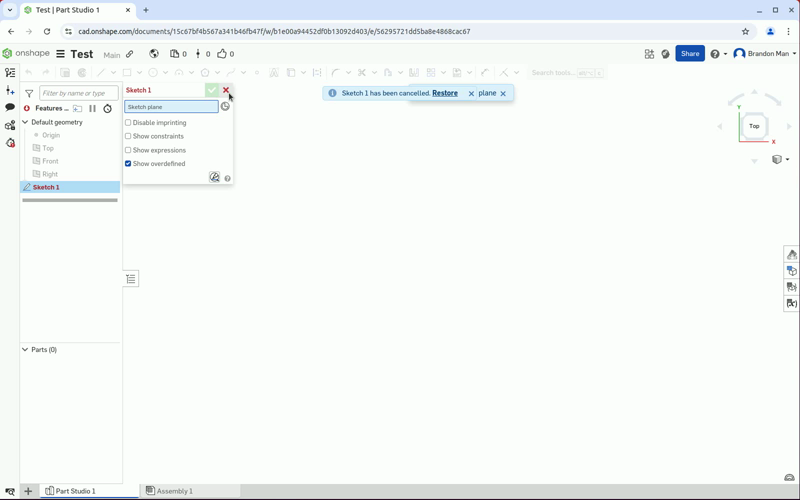
mouse_move(73, 150)
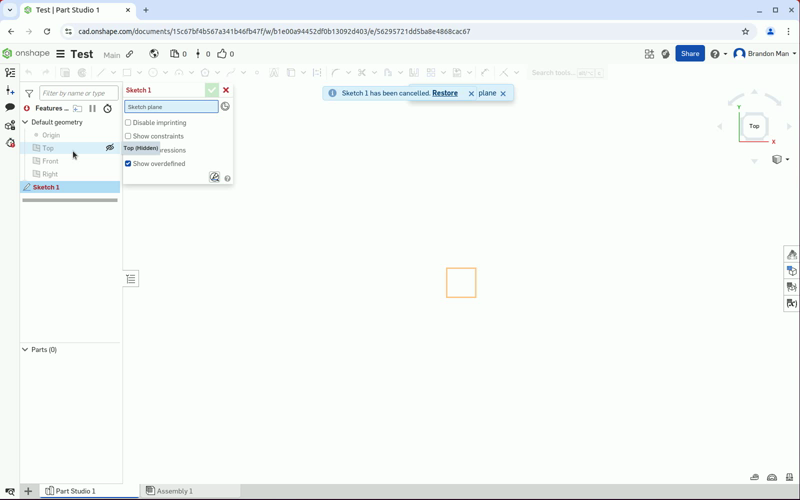
click(73, 150)
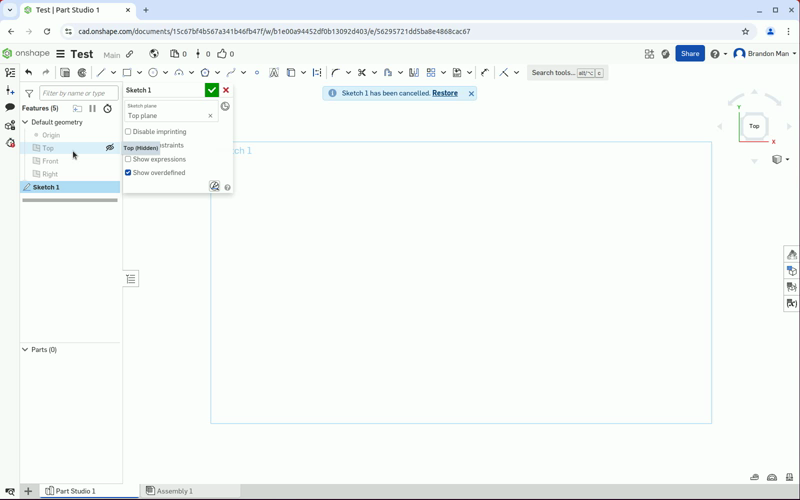
mouse_move(73, 352)
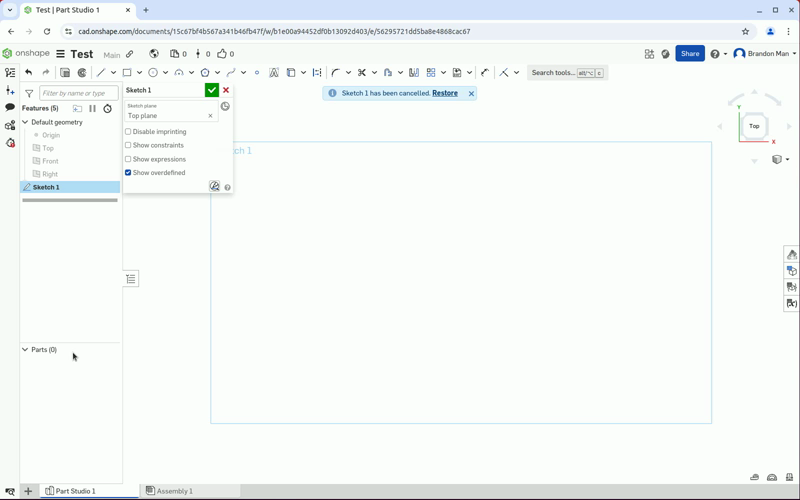
key(y)
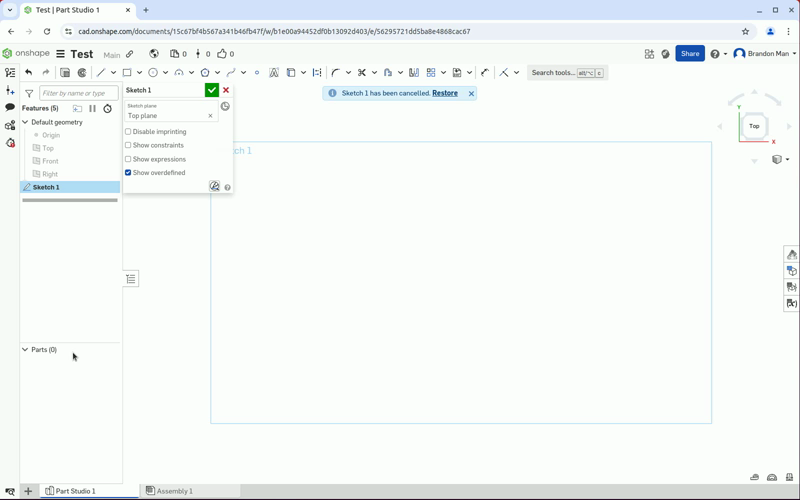
key(l)
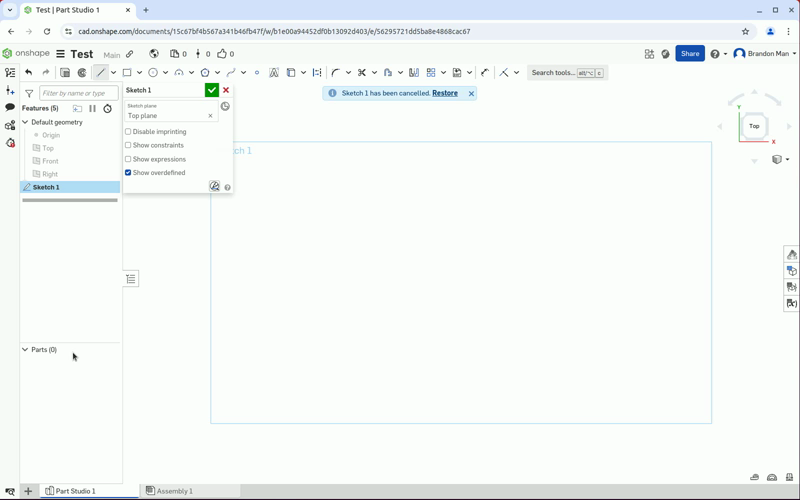
key_down(shift)
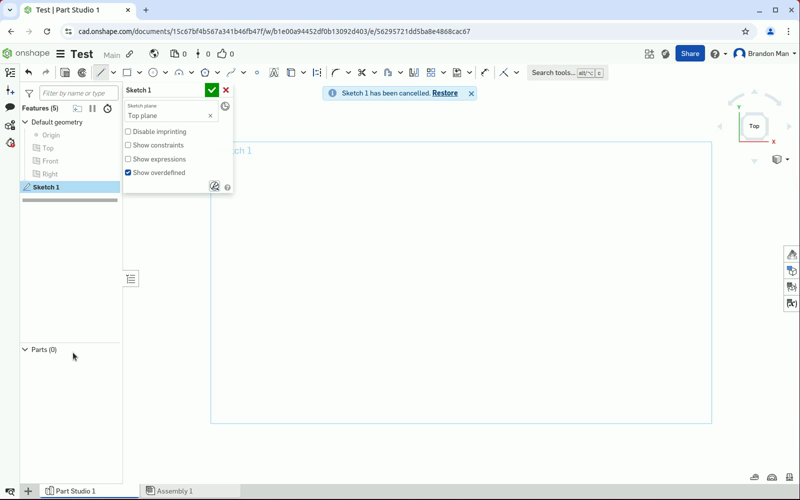
mouse_move(349, 282)
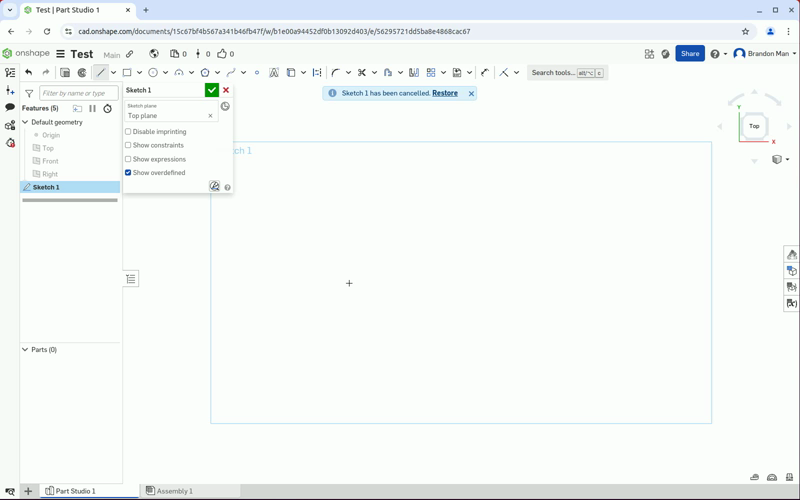
click(349, 282)
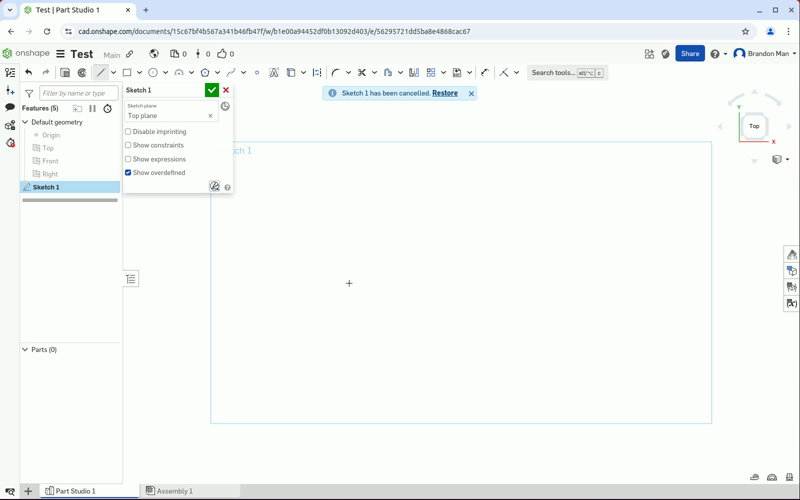
key_up(shift)
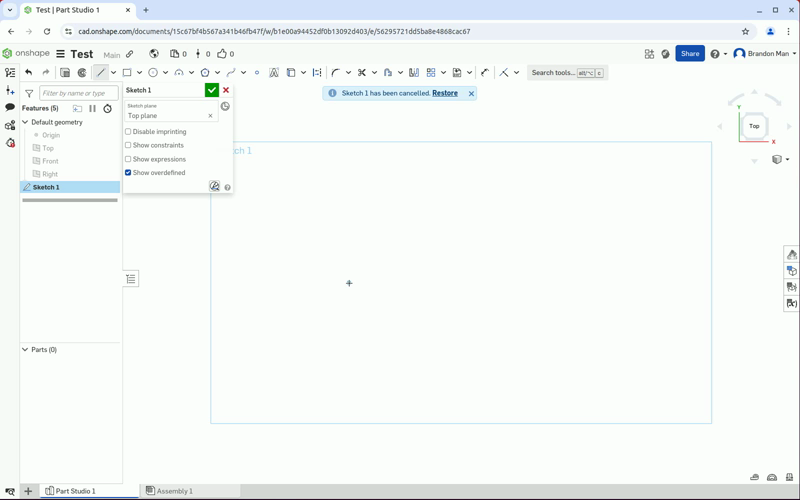
key_down(shift)
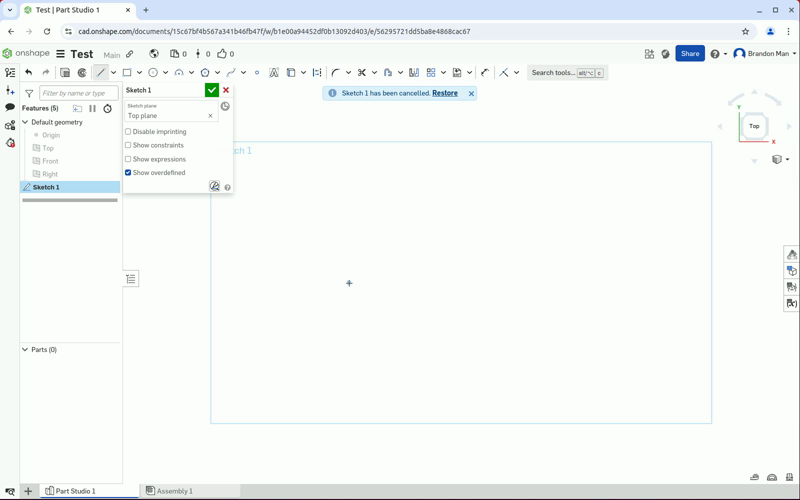
mouse_move(405, 378)
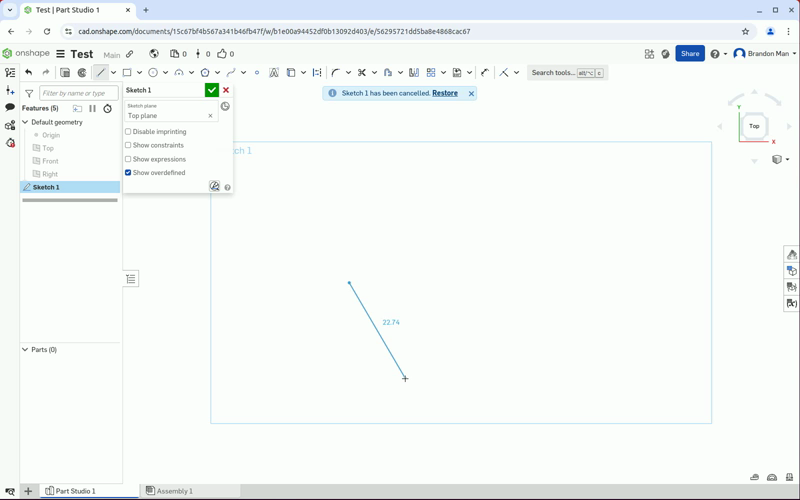
click(405, 378)
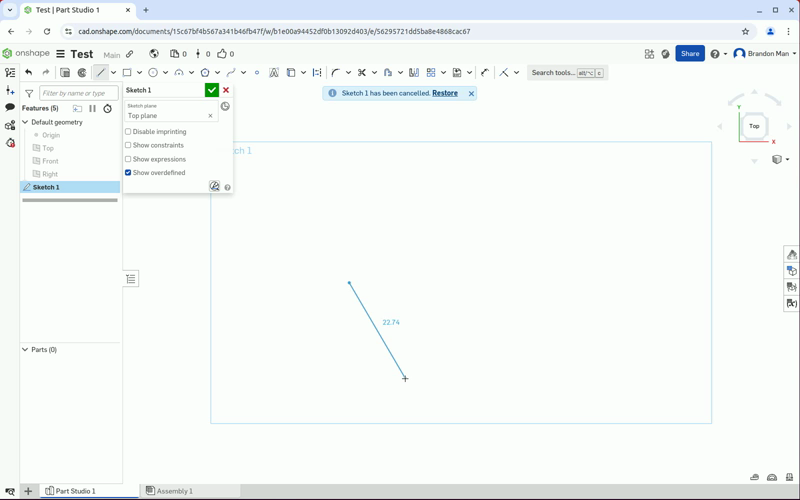
key_up(shift)
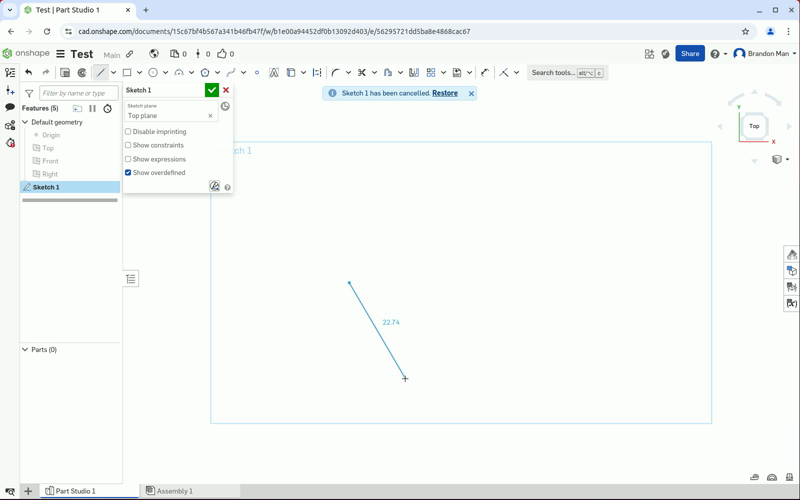
key_down(shift)
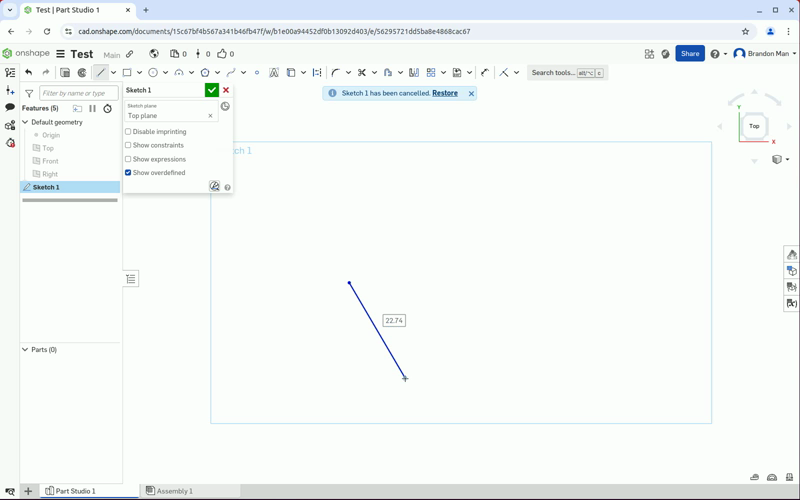
mouse_move(514, 378)
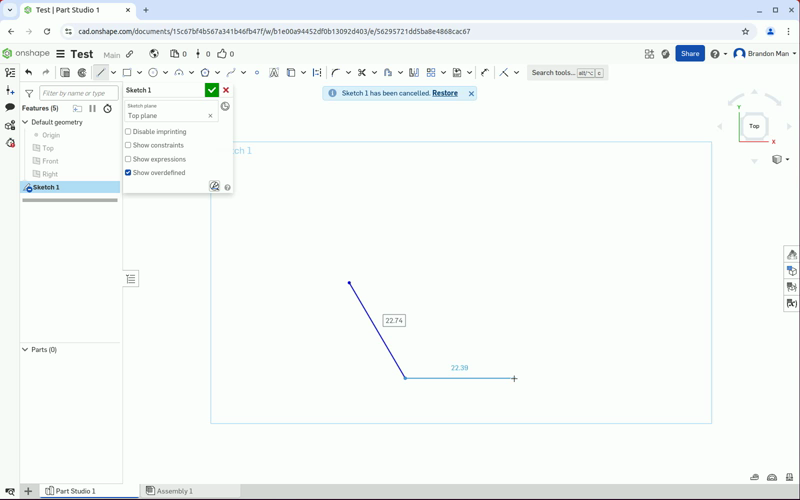
click(514, 378)
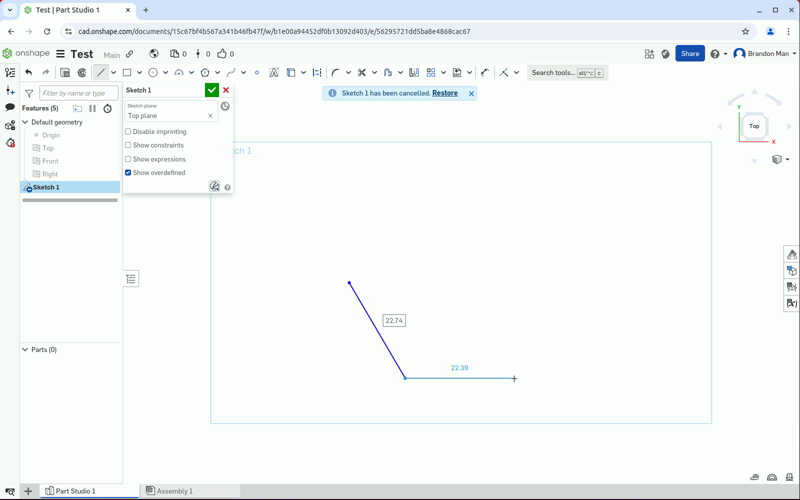
key_up(shift)
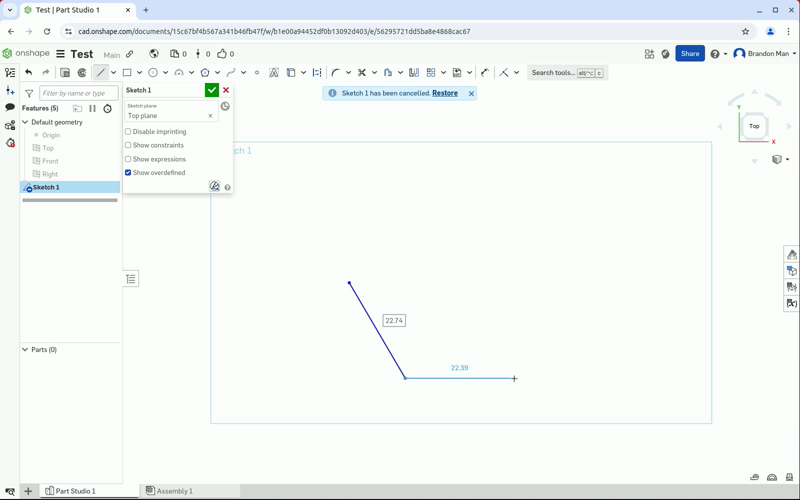
key_down(shift)
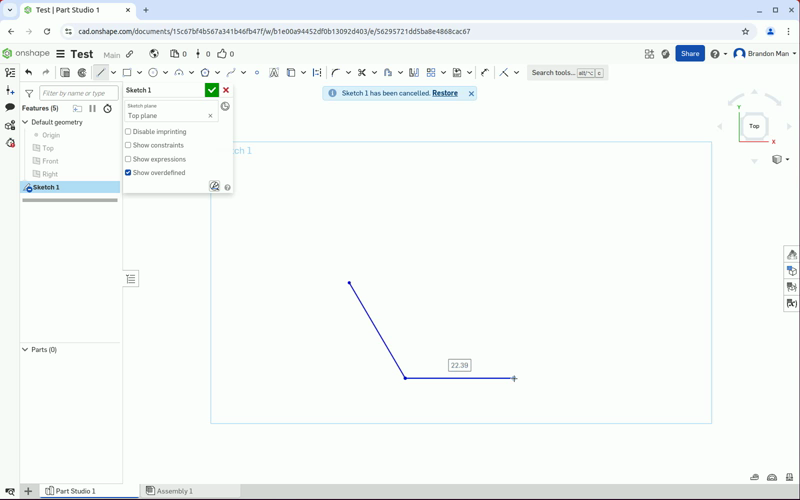
mouse_move(569, 282)
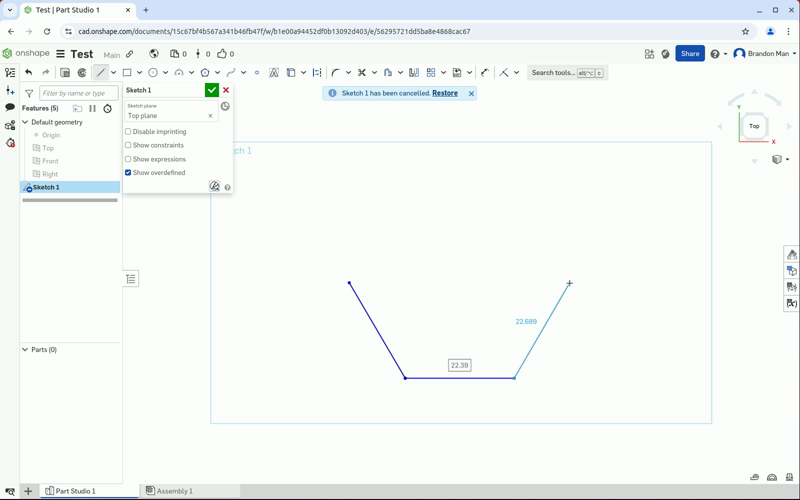
click(569, 282)
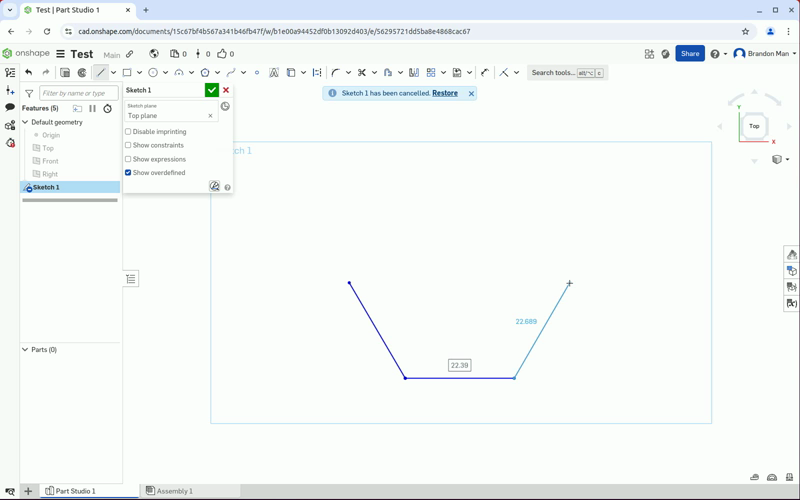
key_up(shift)
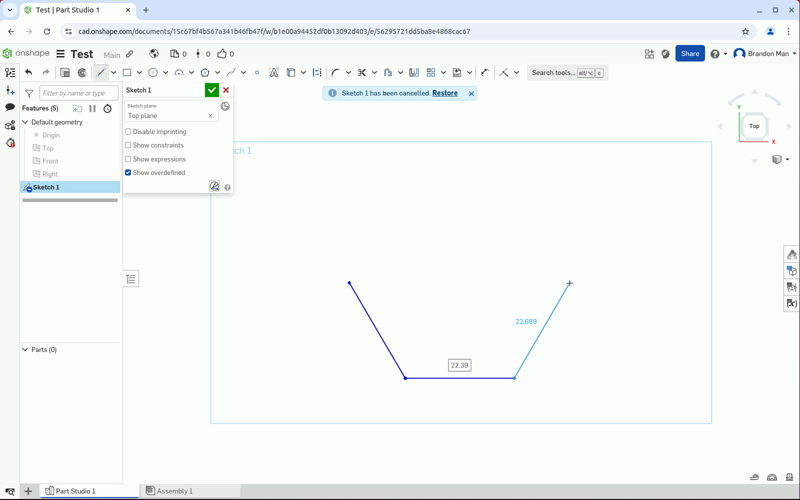
key_down(shift)
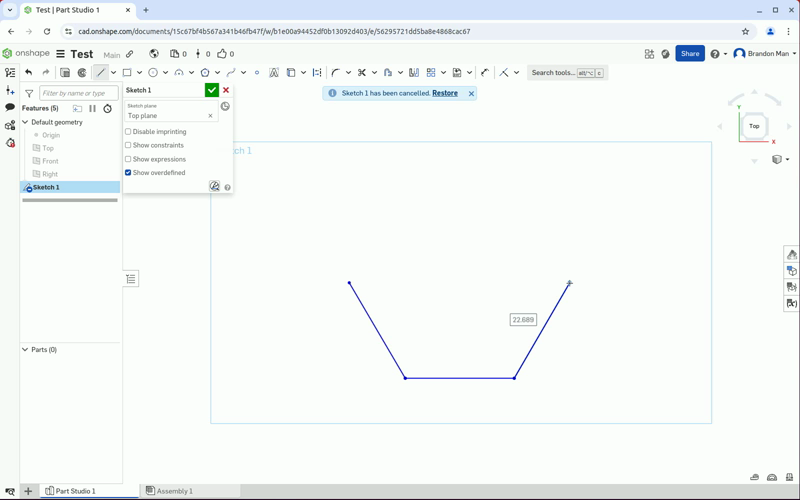
mouse_move(514, 187)
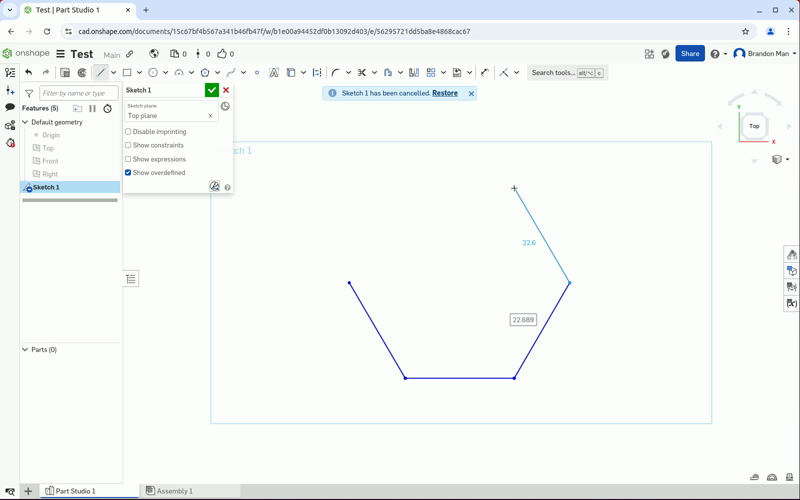
click(514, 187)
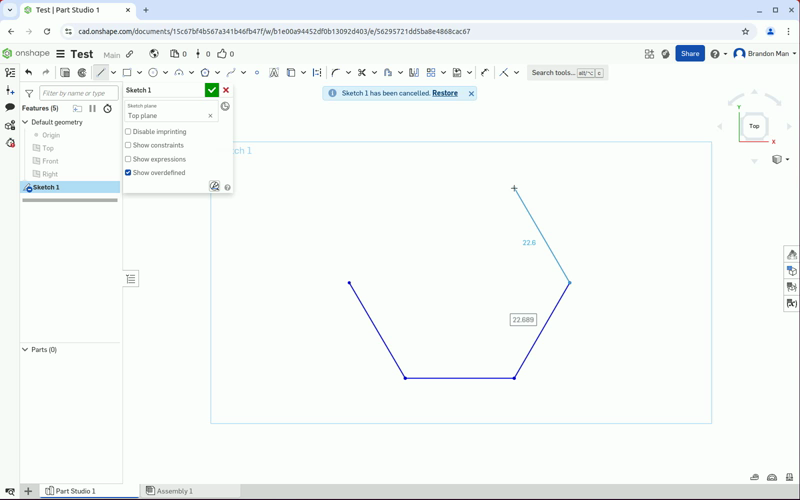
key_up(shift)
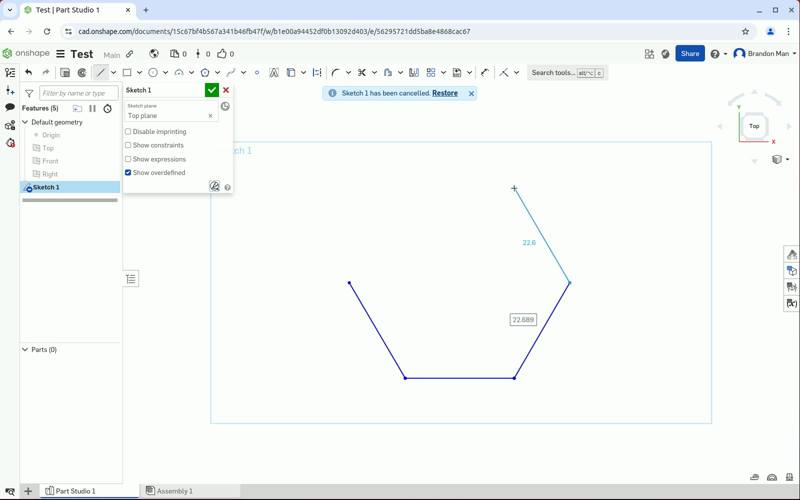
key_down(shift)
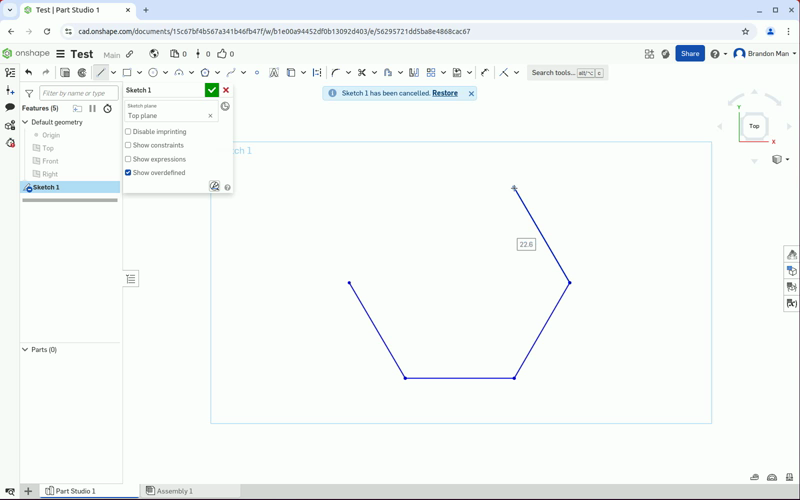
mouse_move(405, 187)
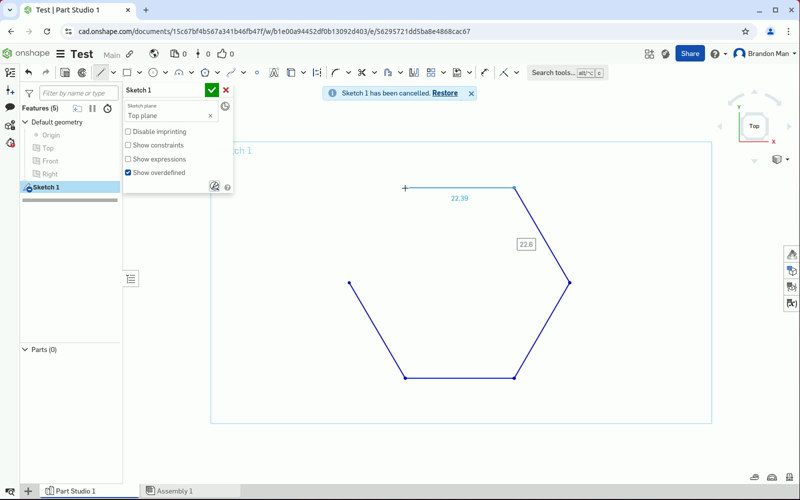
click(405, 187)
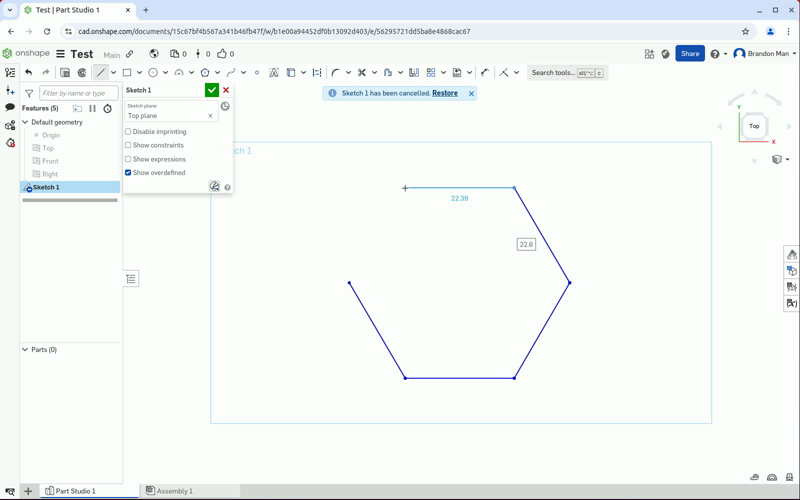
key_up(shift)
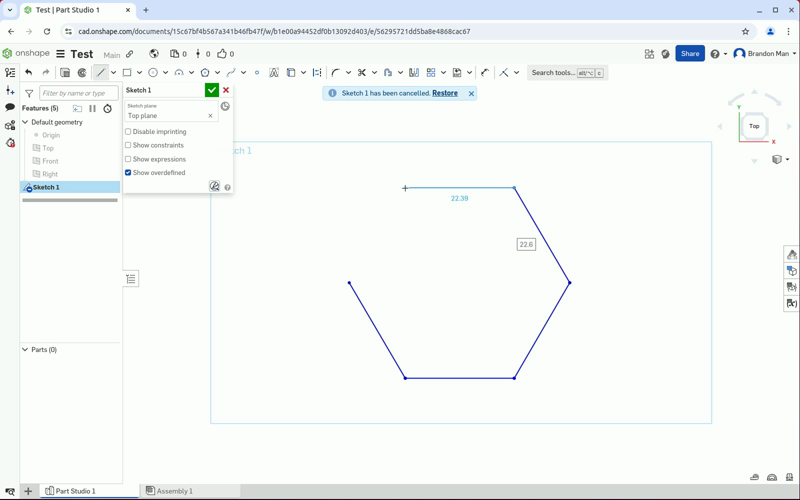
key_down(shift)
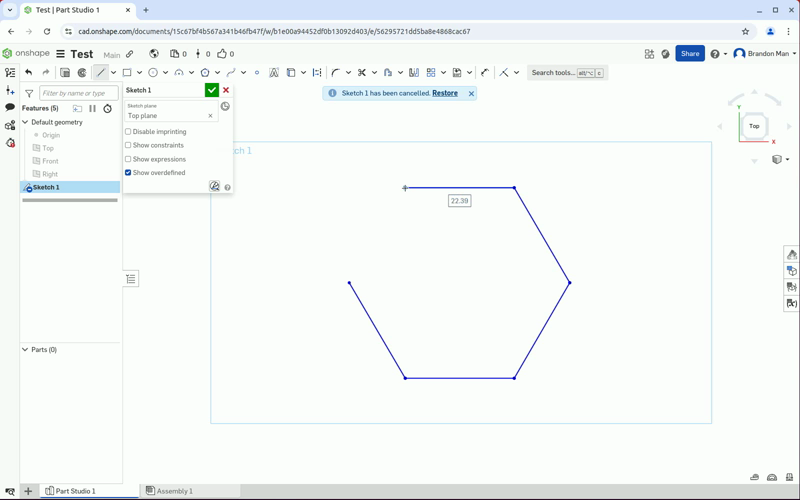
mouse_move(349, 282)
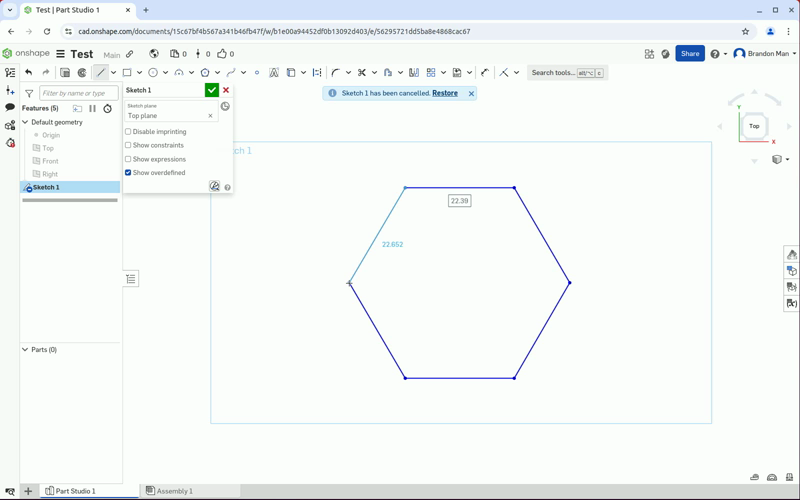
key_up(shift)
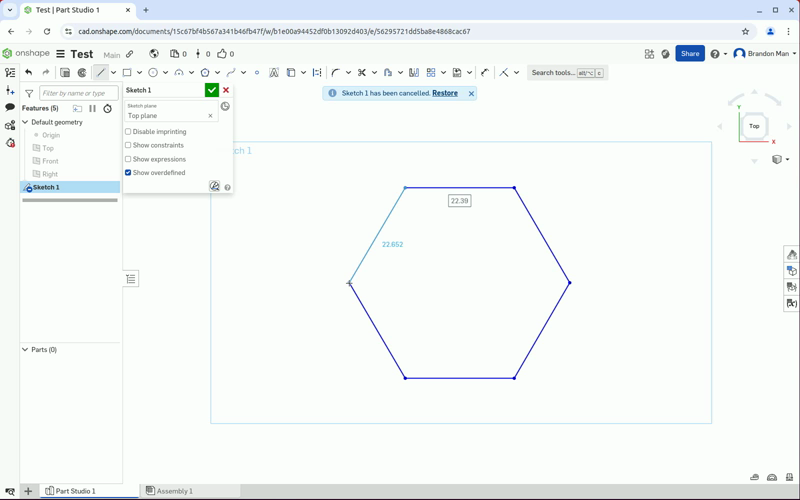
click(349, 282)
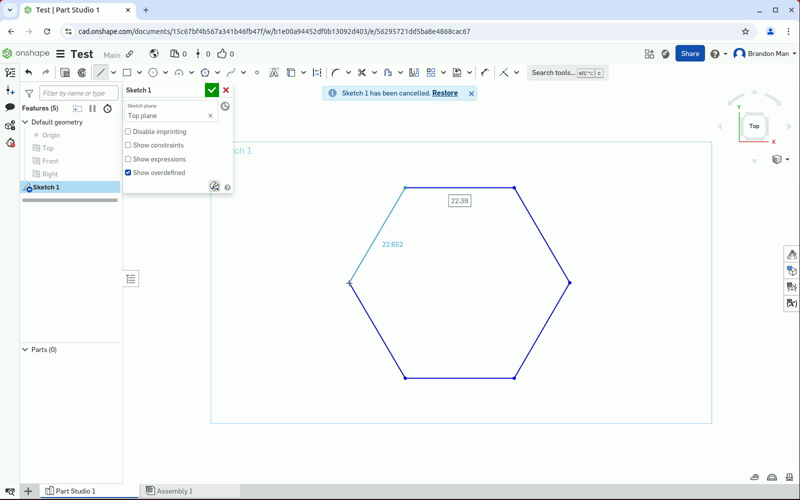
key(esc)
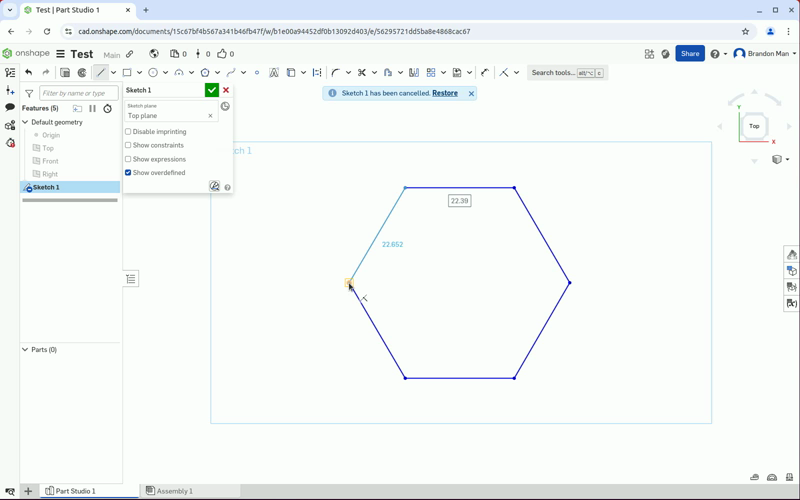
mouse_move(461, 272)
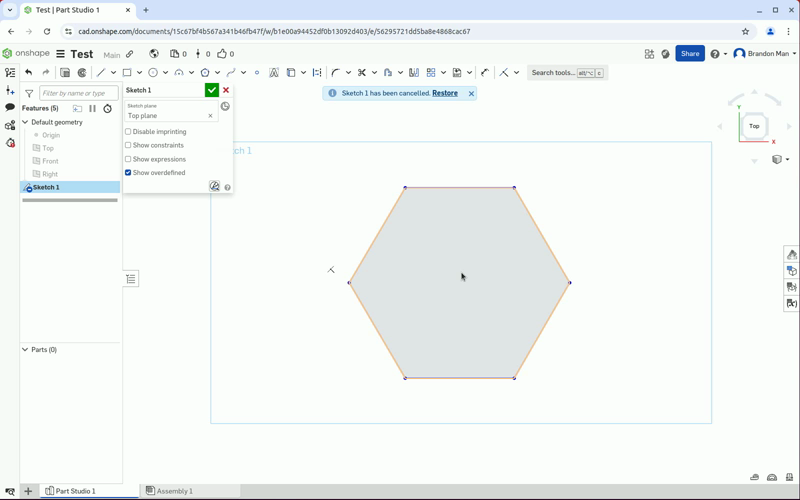
click(461, 272)
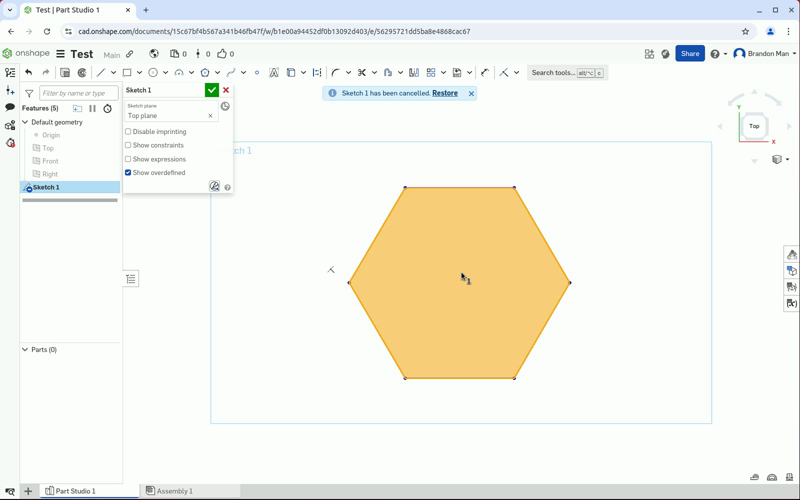
mouse_move(73, 352)
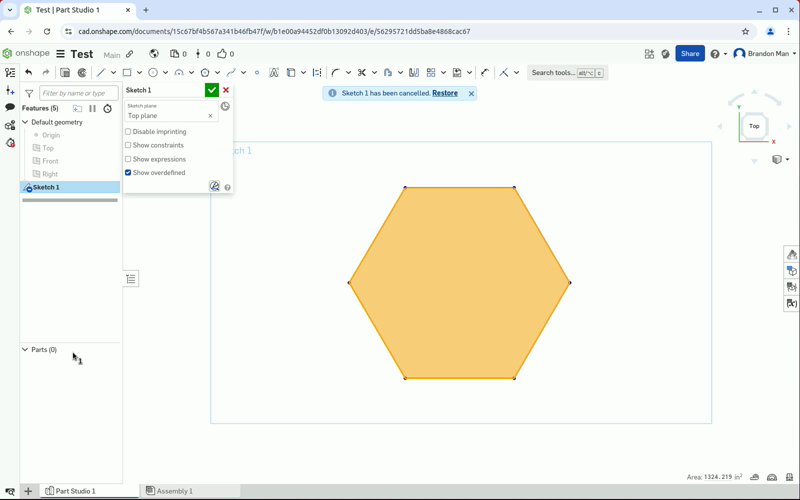
key(shift+y)
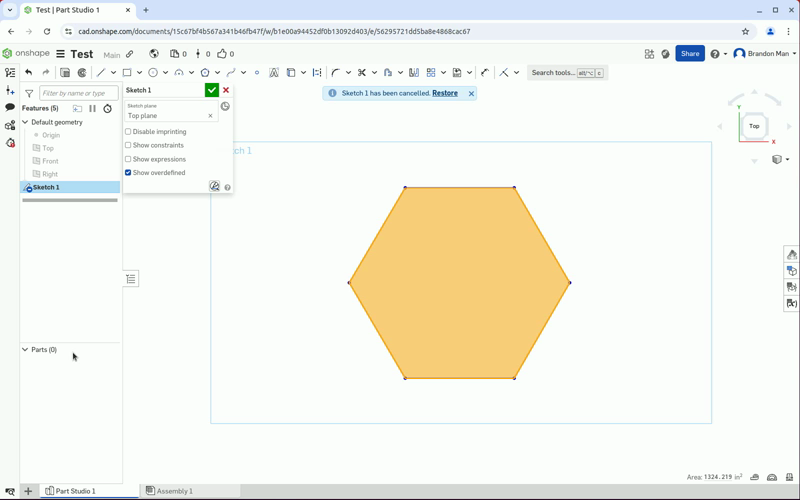
key(shift+e)
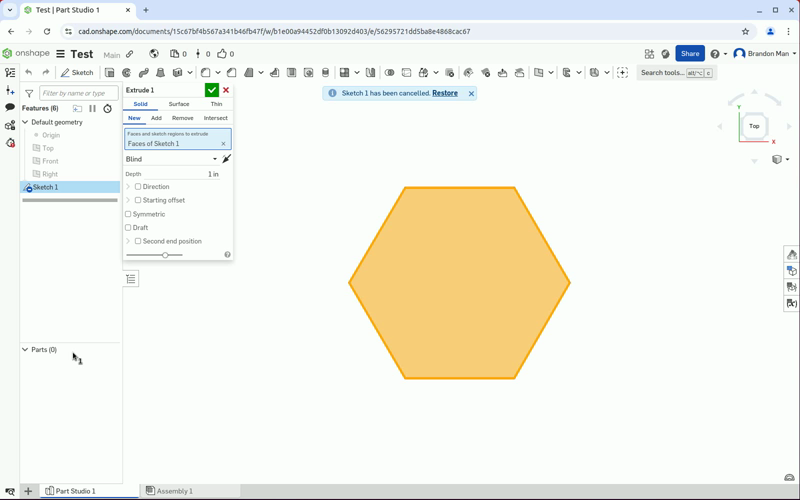
mouse_move(143, 106)
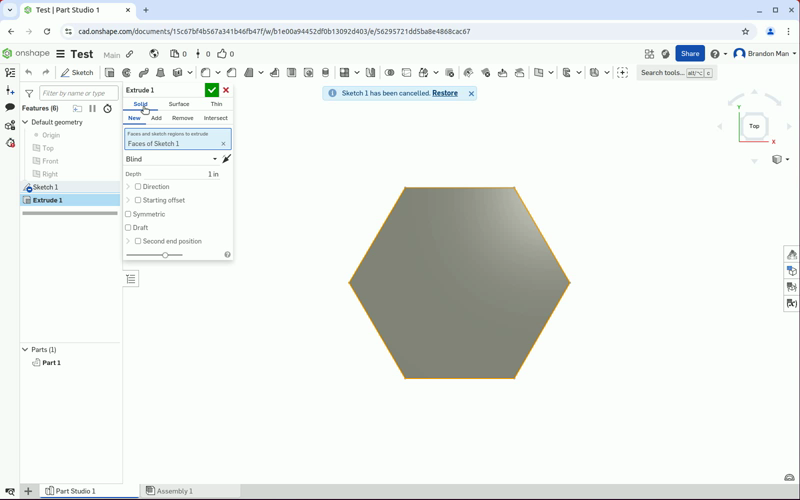
click(143, 106)
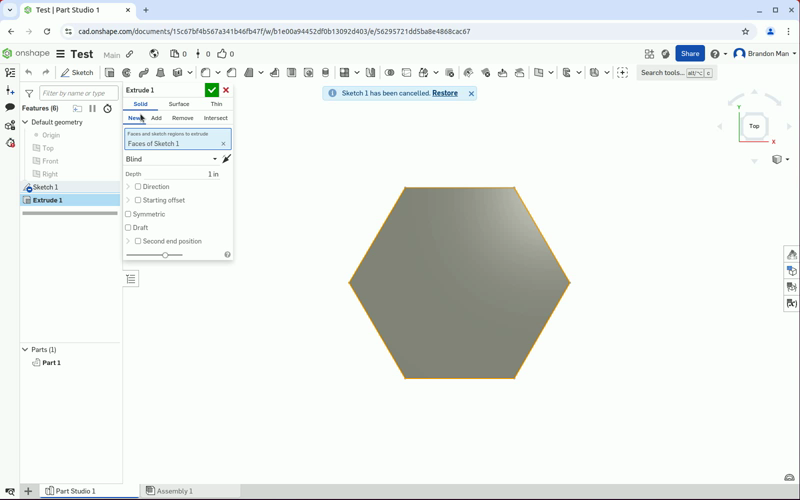
mouse_move(137, 120)
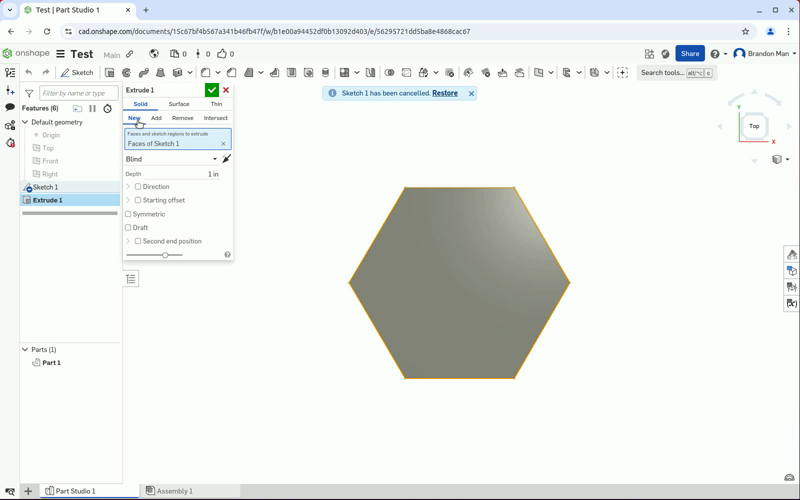
click(137, 120)
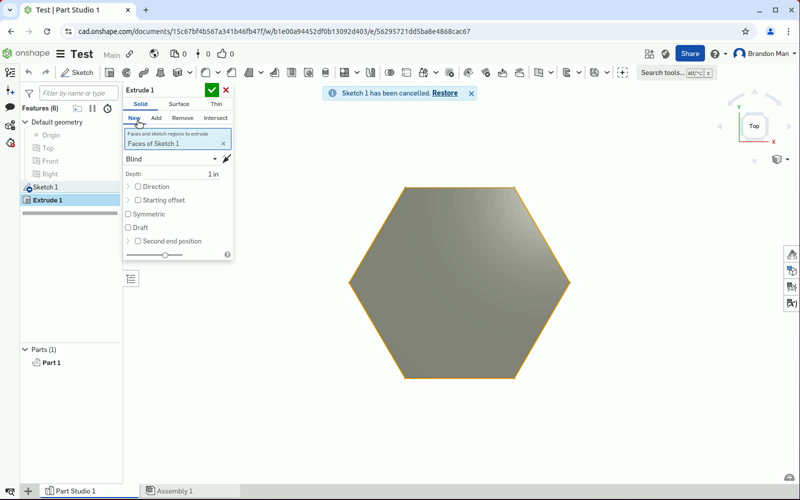
key(tab, 4)
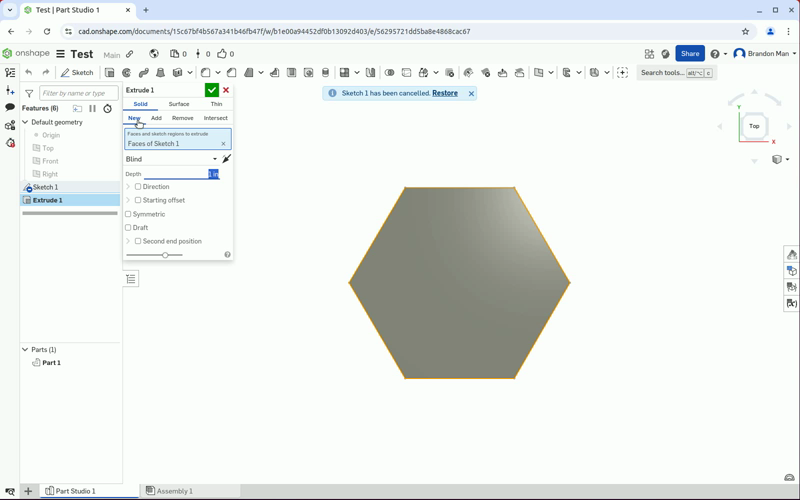
text(15.405)
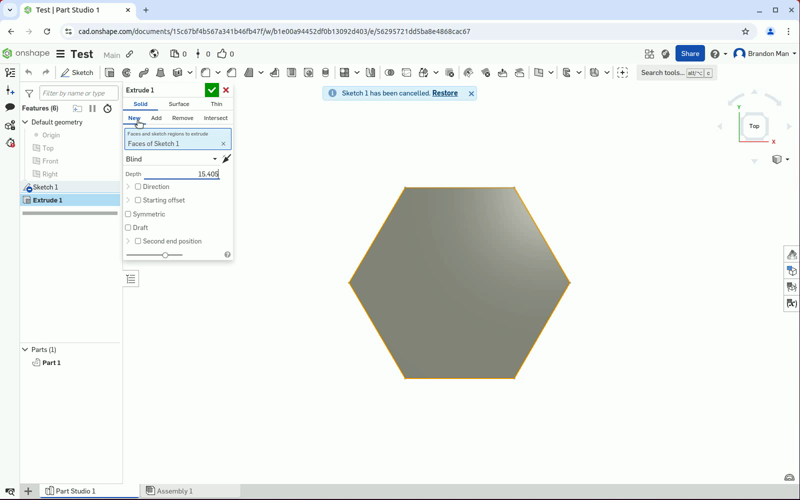
key(enter)
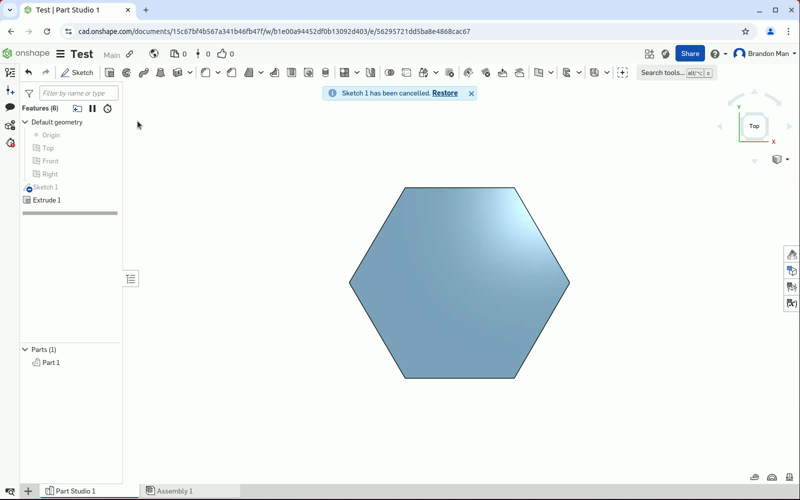
key(shift+h)
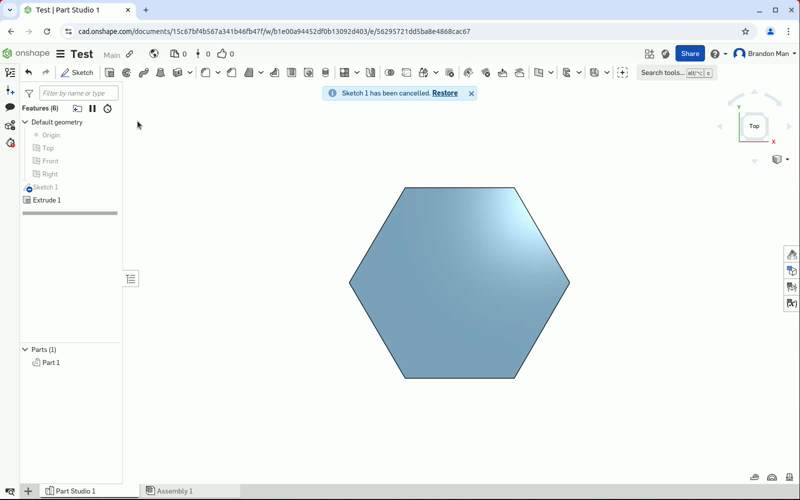
key(shift+h)
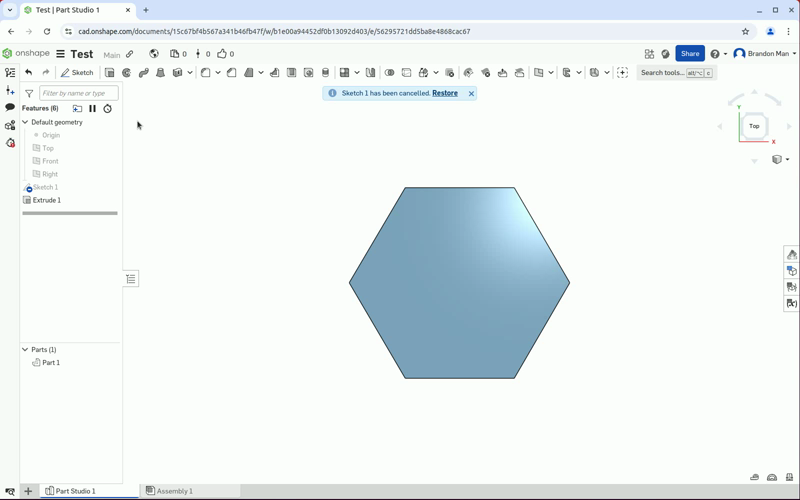
mouse_move(73, 189)
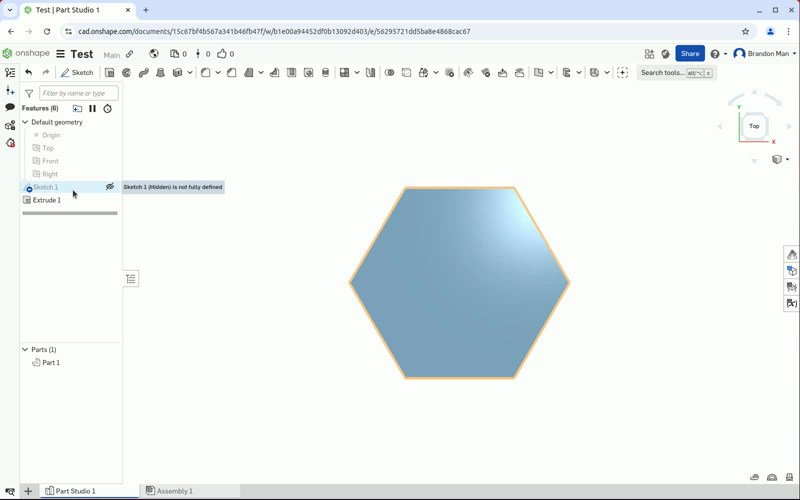
click(73, 189)
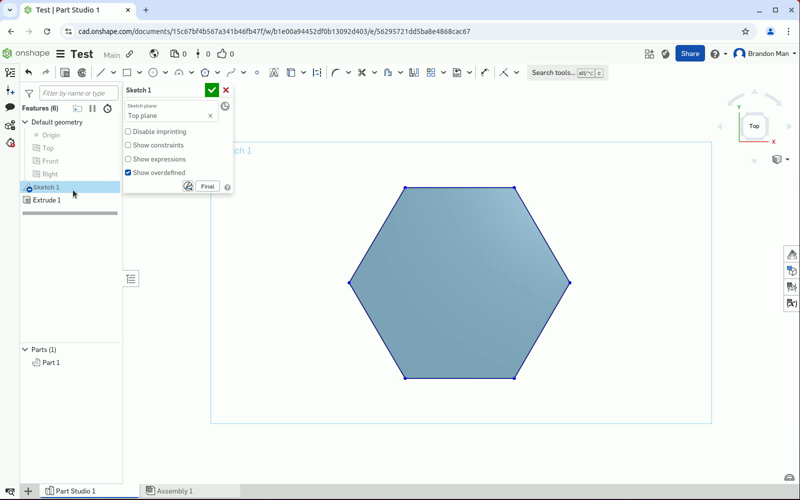
mouse_move(229, 92)
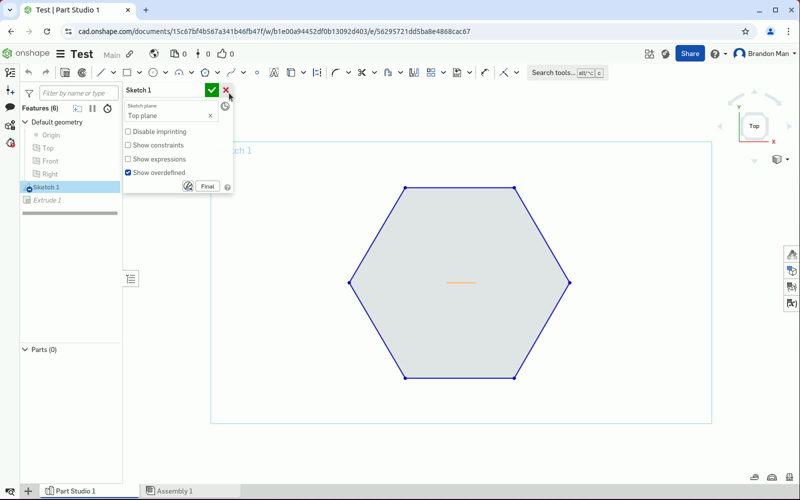
click(229, 92)
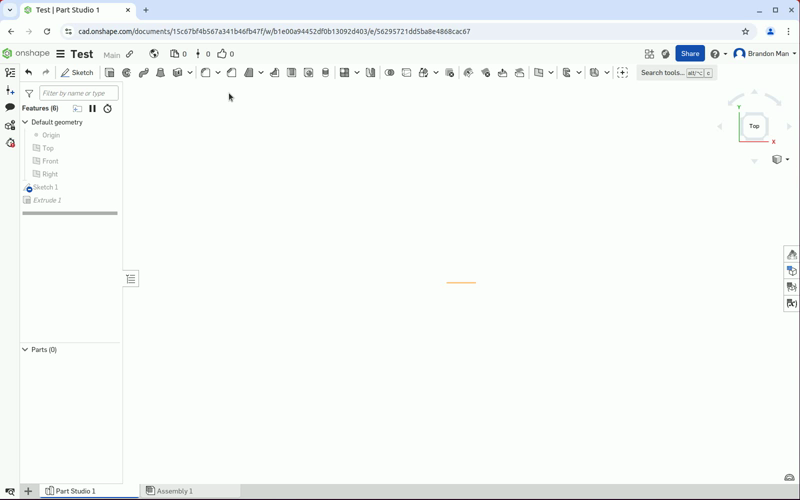
mouse_move(541, 75)
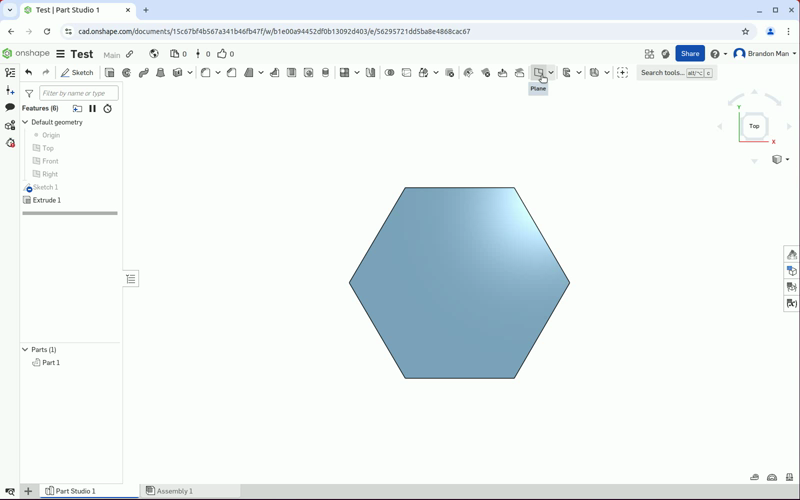
click(541, 75)
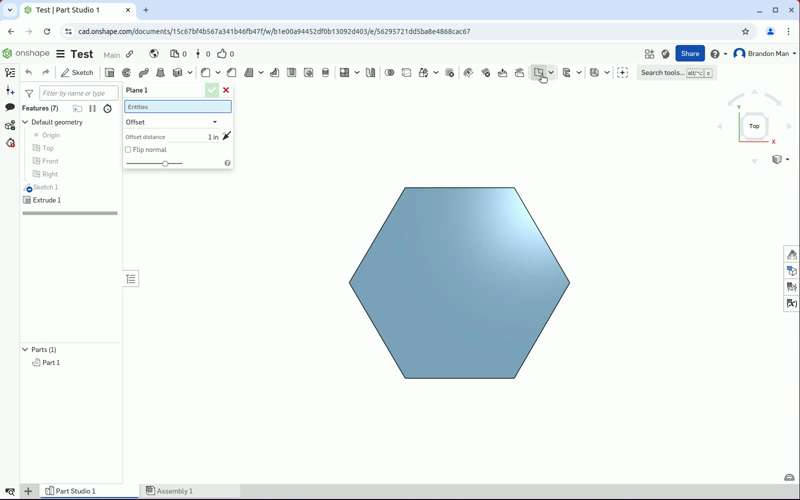
mouse_move(73, 150)
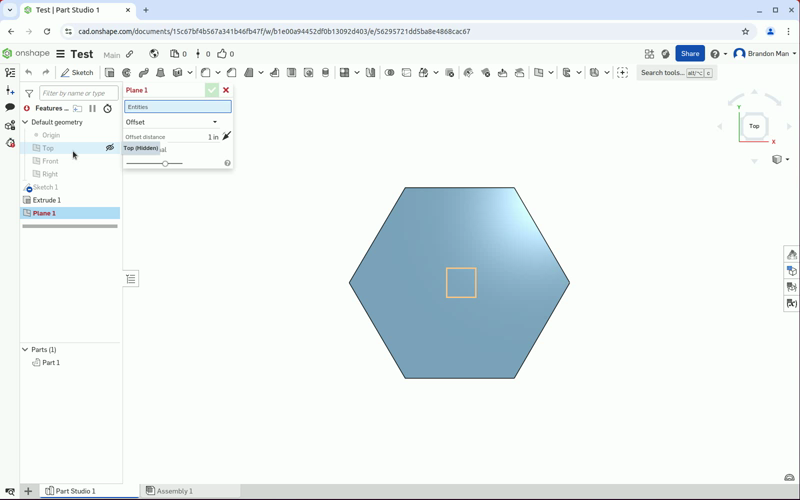
click(73, 150)
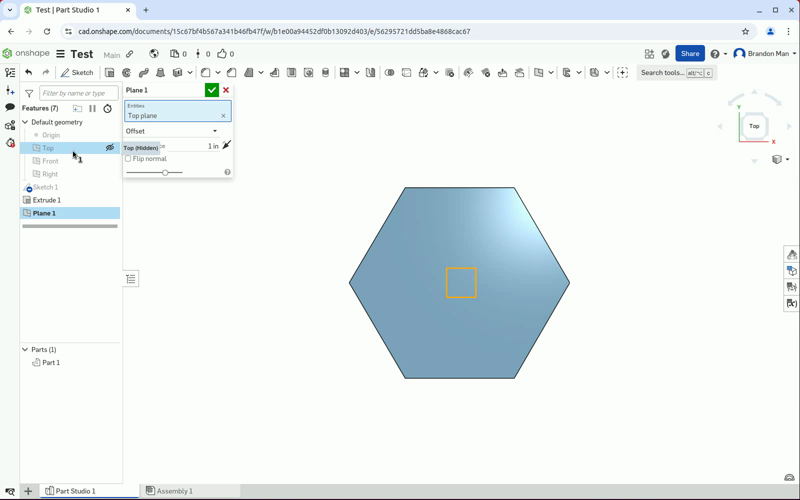
key(tab, 2)
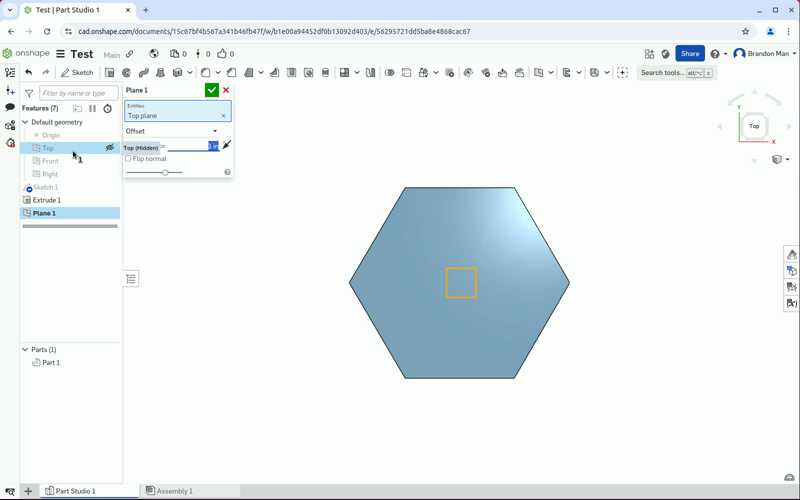
text(15.405)
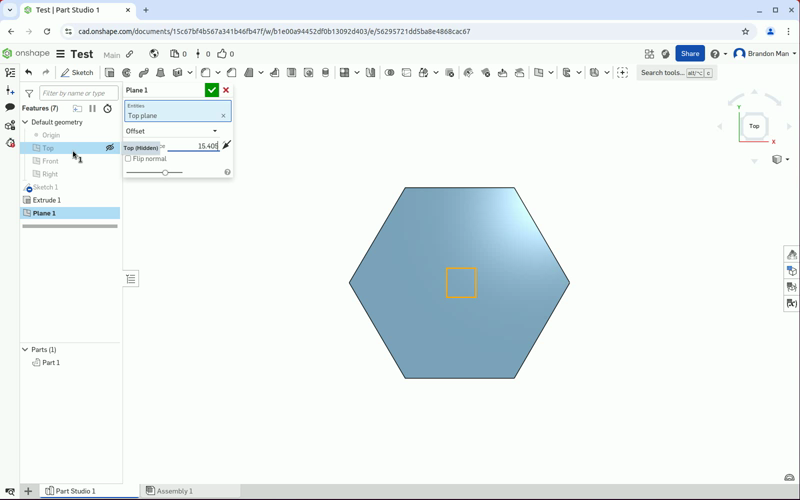
key(enter, 2)
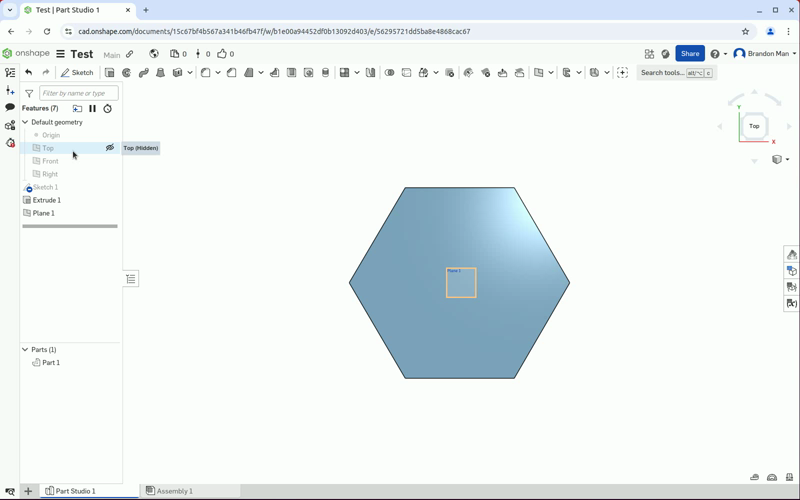
key(shift+s)
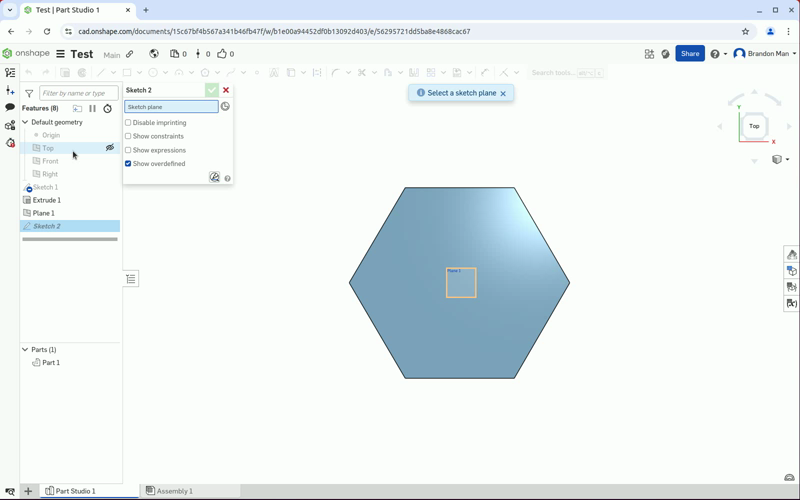
mouse_move(73, 215)
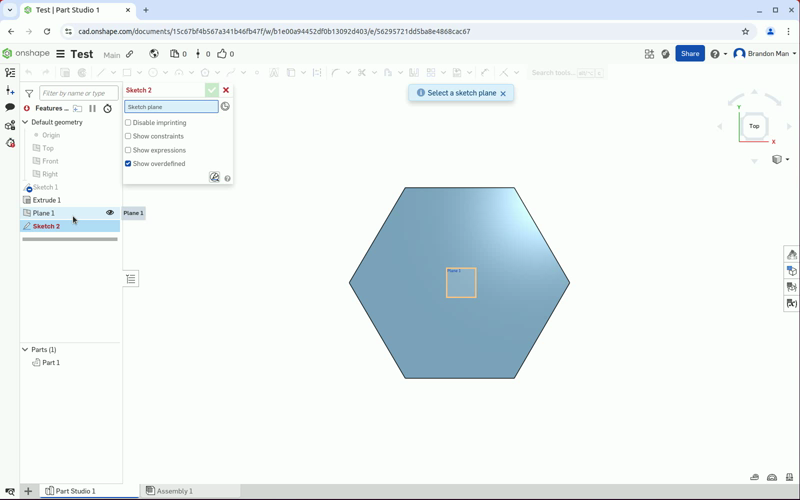
click(73, 215)
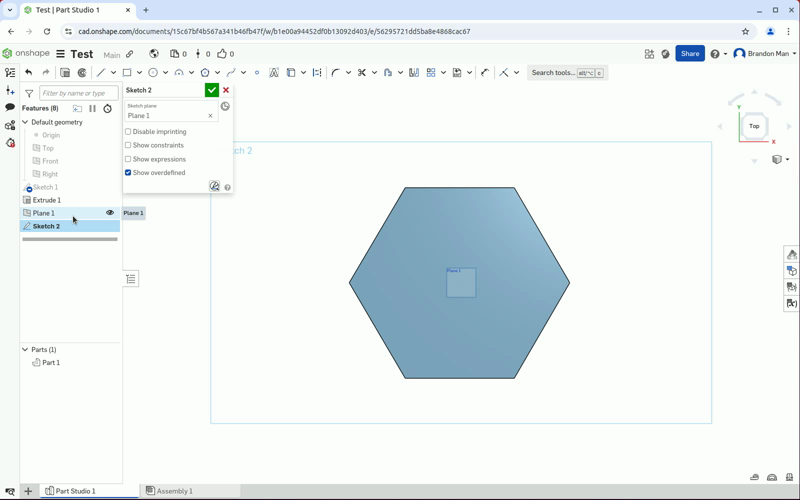
mouse_move(73, 352)
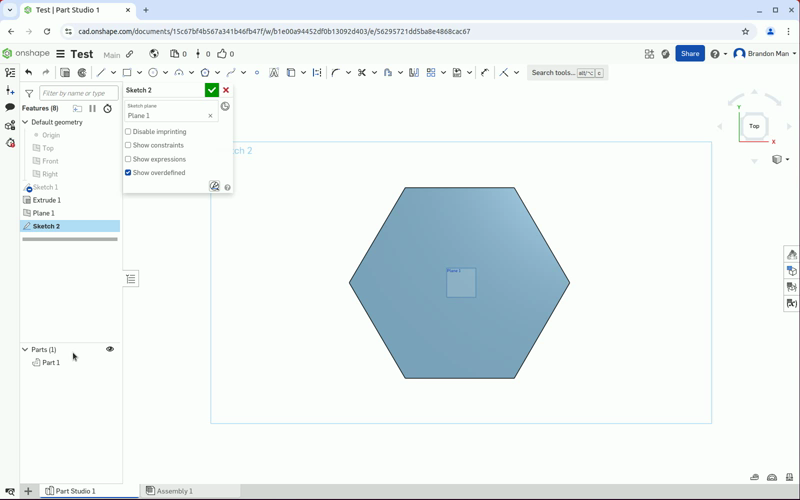
key(y)
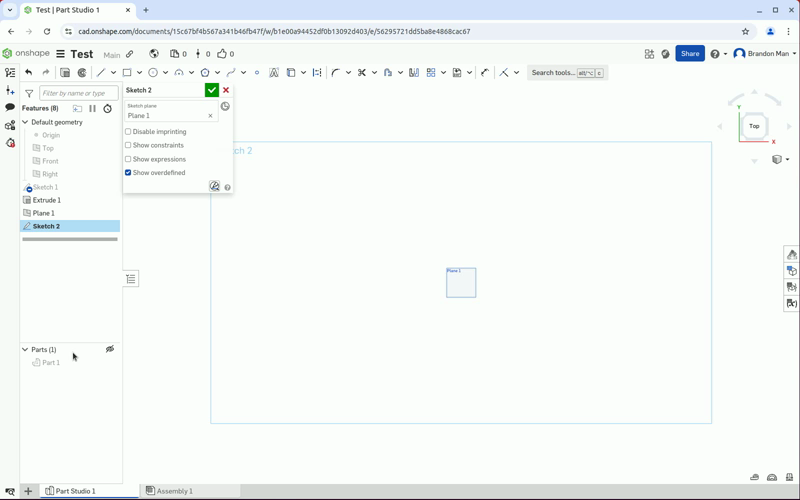
key(c)
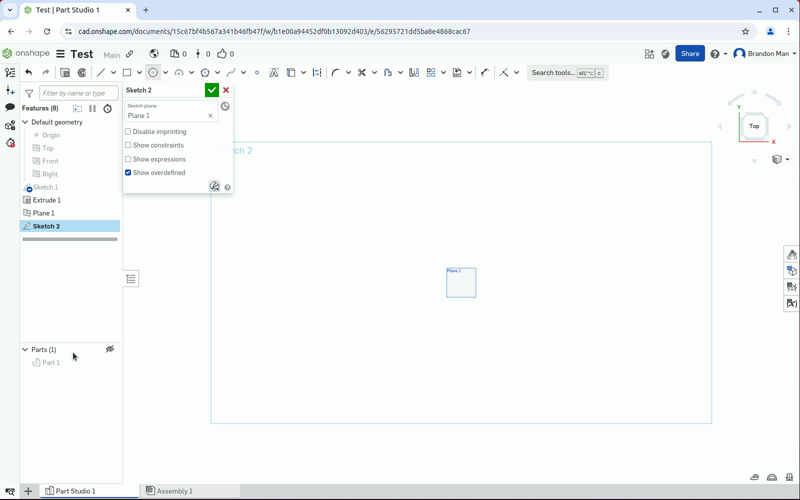
key_down(shift)
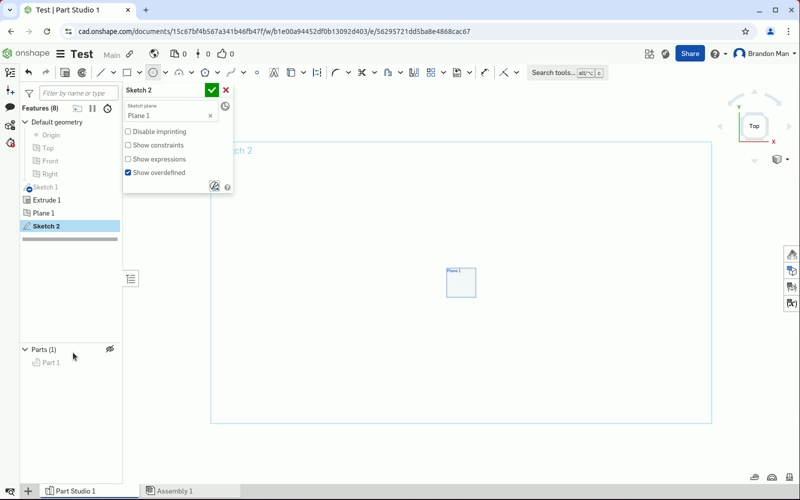
mouse_move(461, 282)
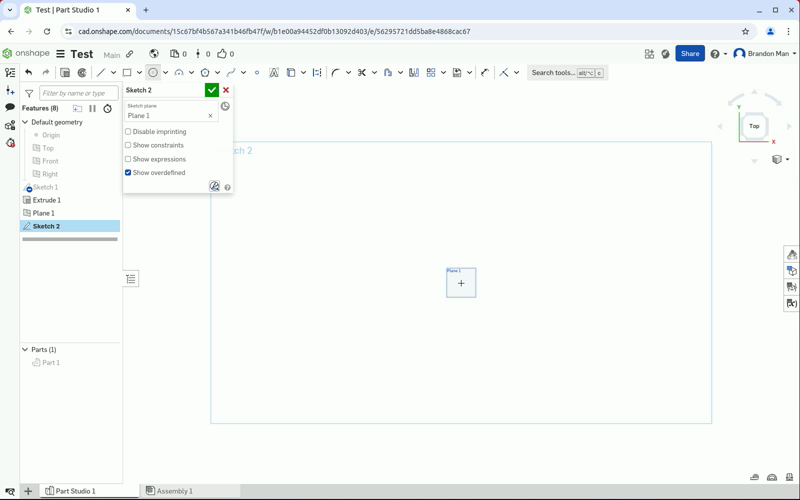
click(461, 282)
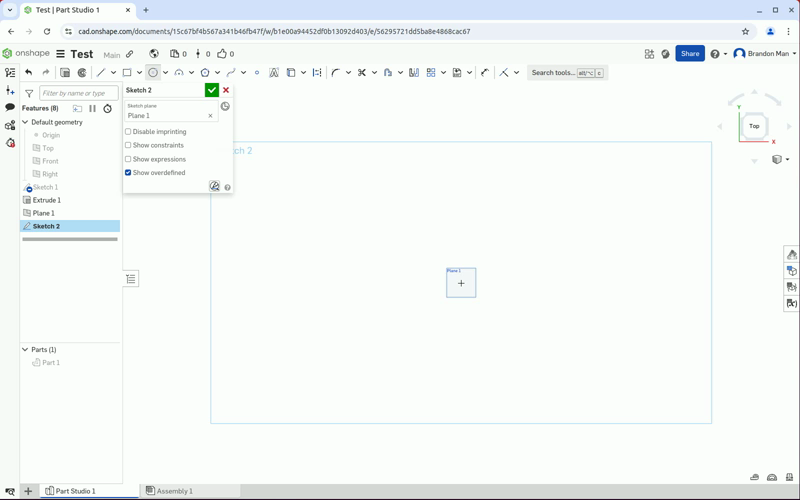
key_up(shift)
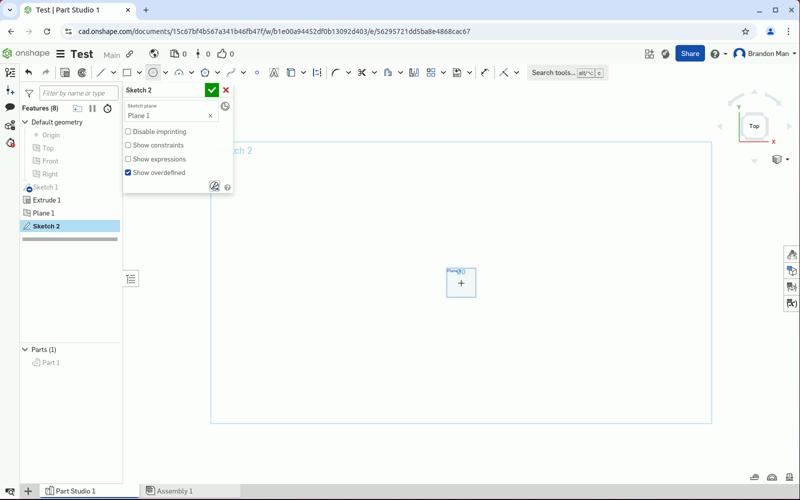
mouse_move(552, 282)
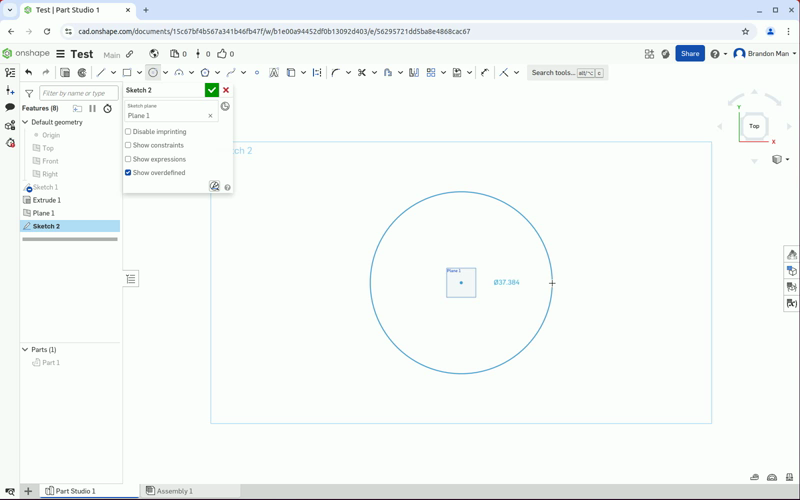
click(552, 282)
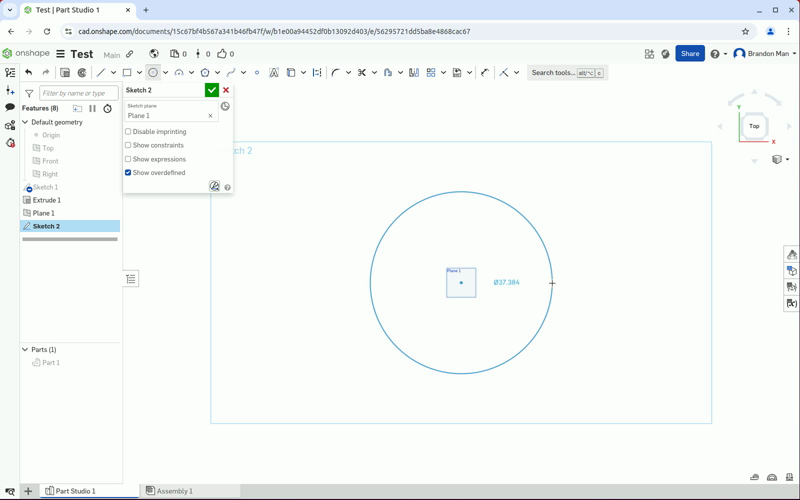
key(esc)
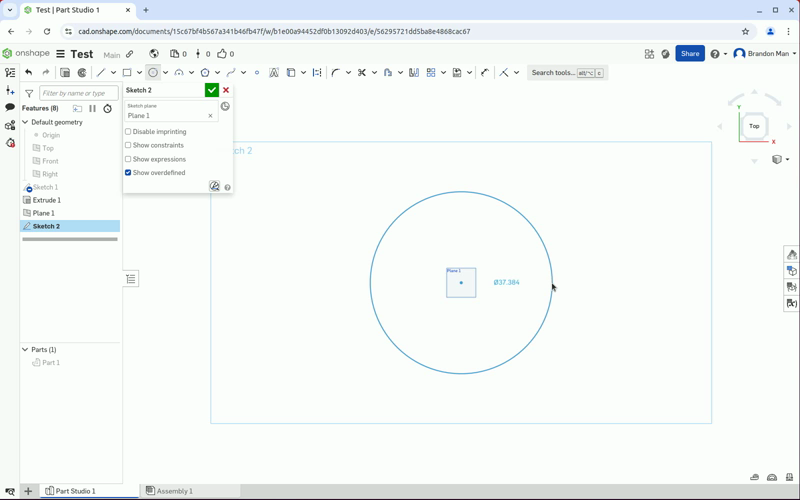
mouse_move(453, 267)
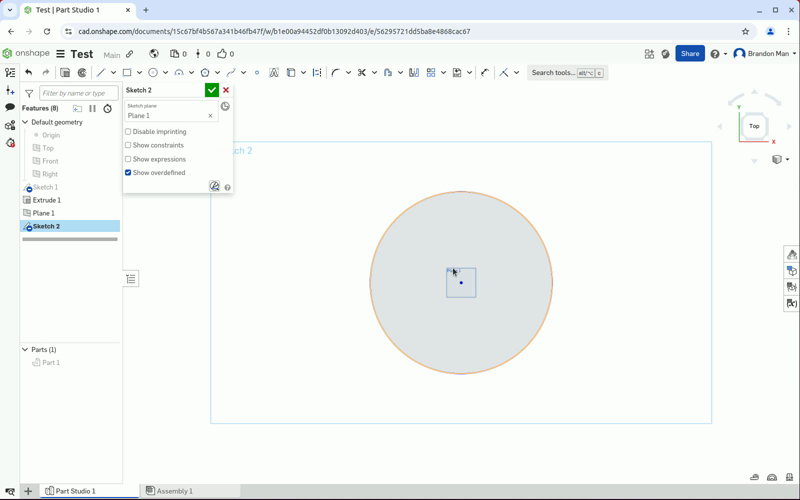
click(453, 267)
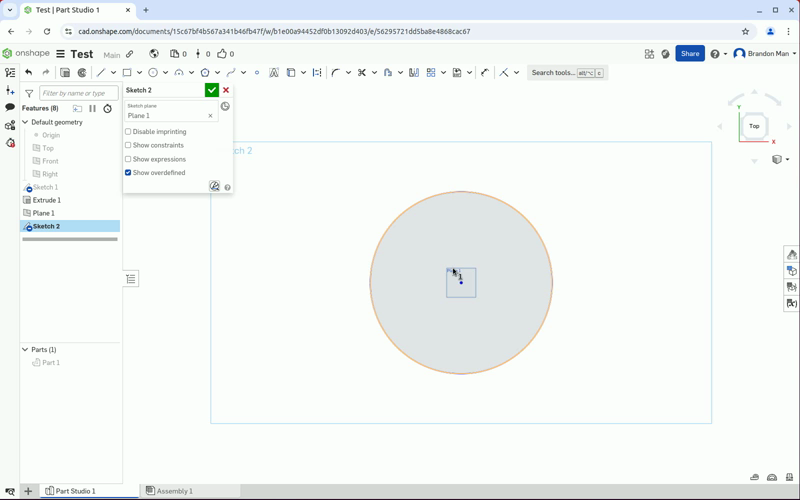
mouse_move(73, 352)
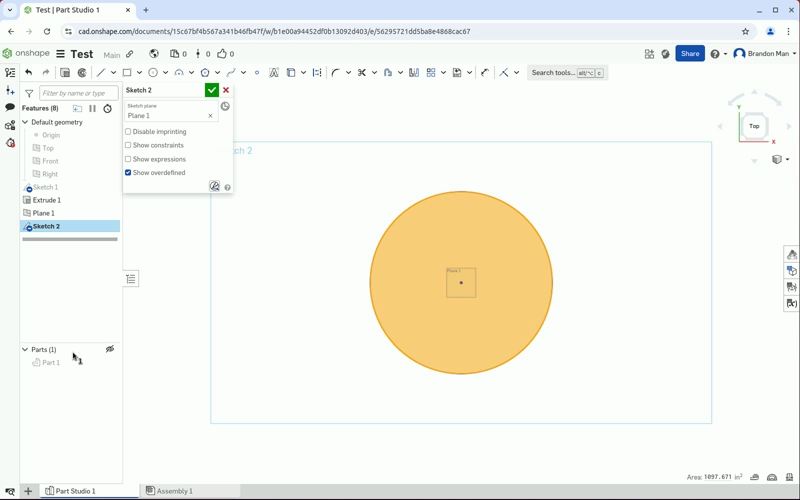
key(shift+y)
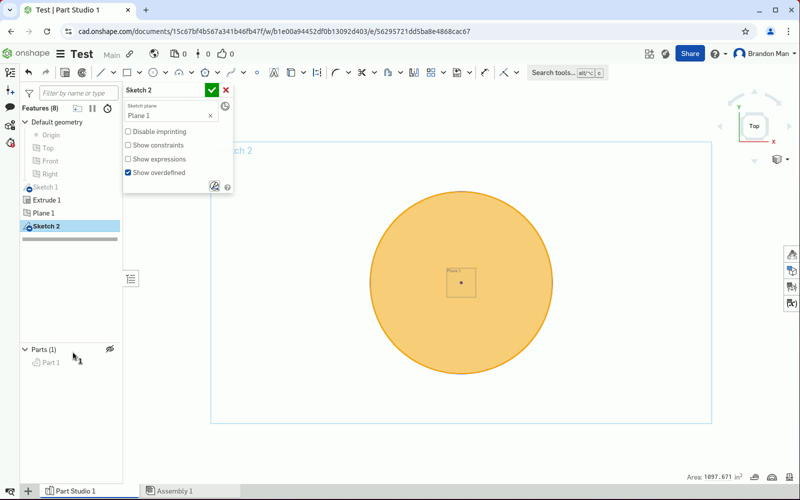
key(shift+e)
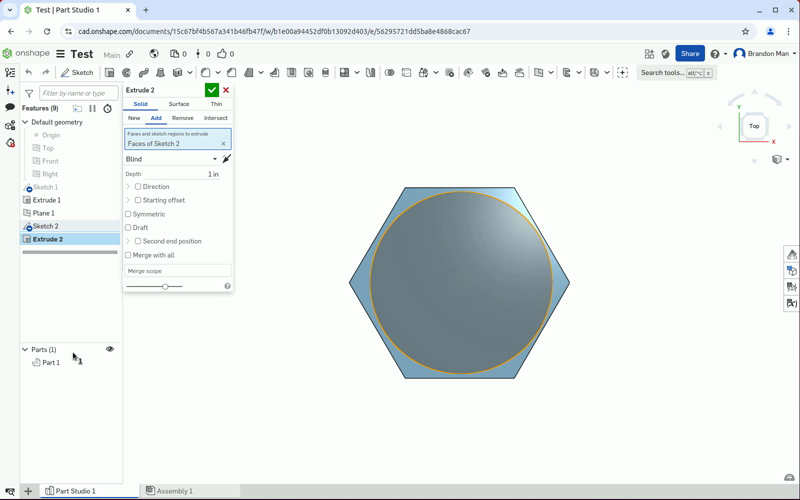
mouse_move(143, 106)
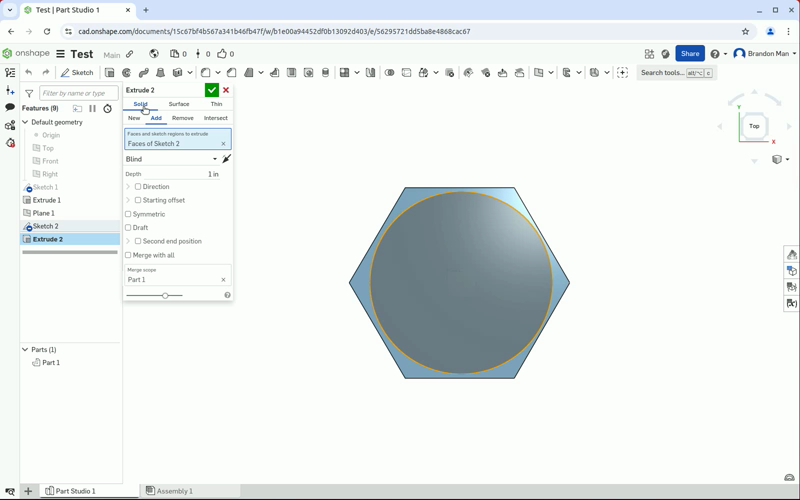
click(143, 106)
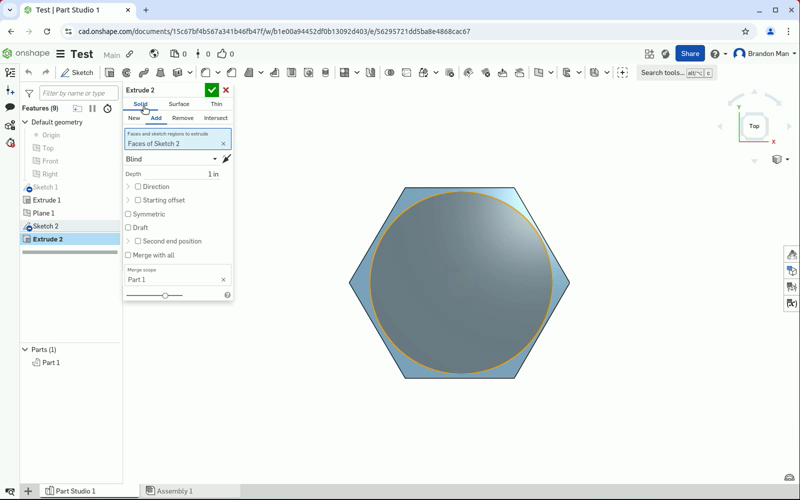
mouse_move(137, 120)
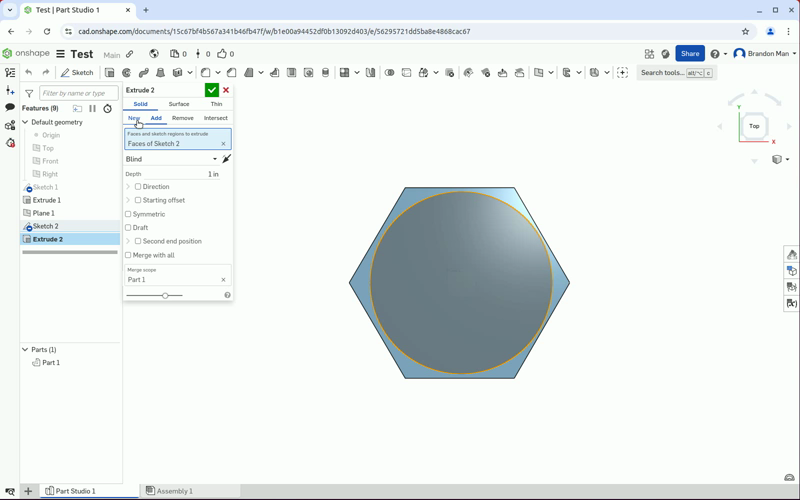
click(137, 120)
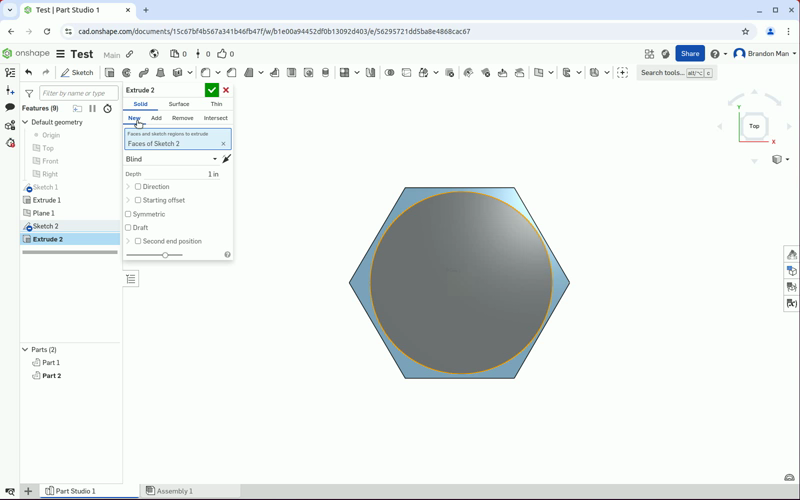
key(tab, 4)
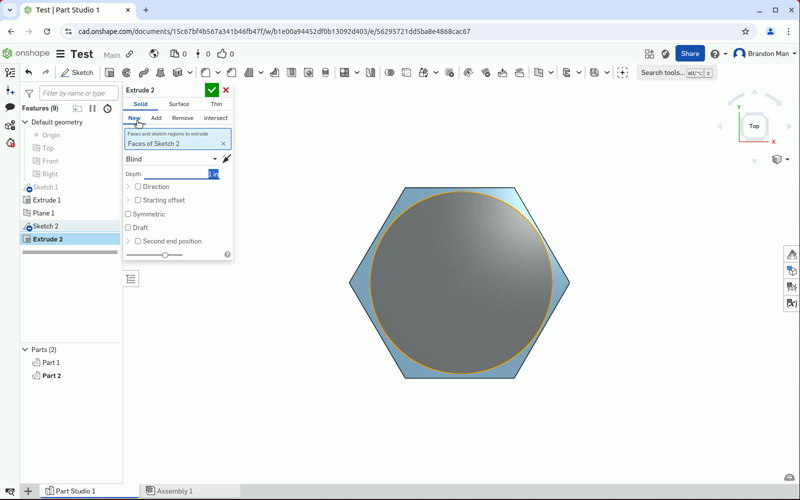
text(7.703)
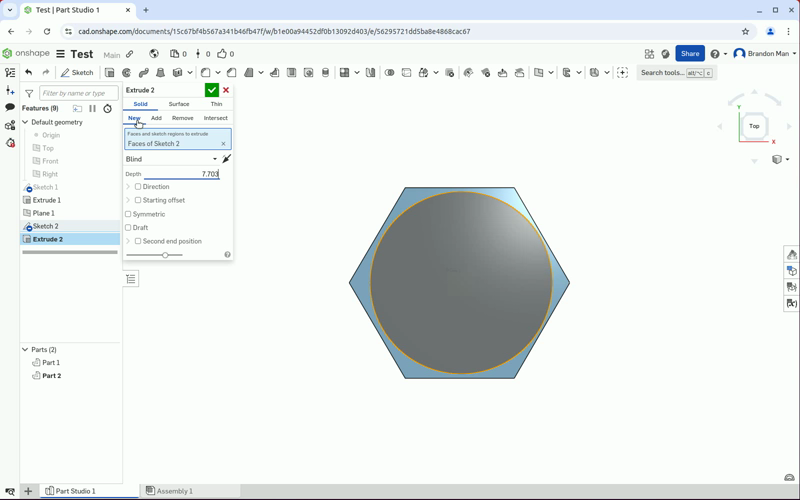
key(enter)
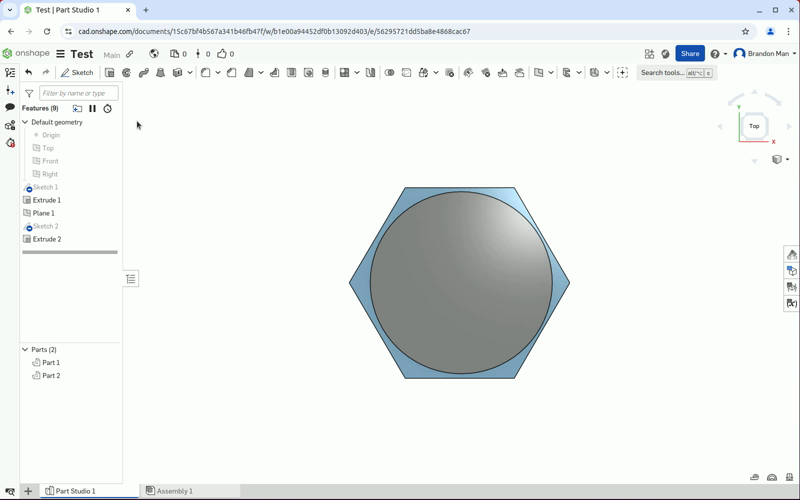
key(shift+h)
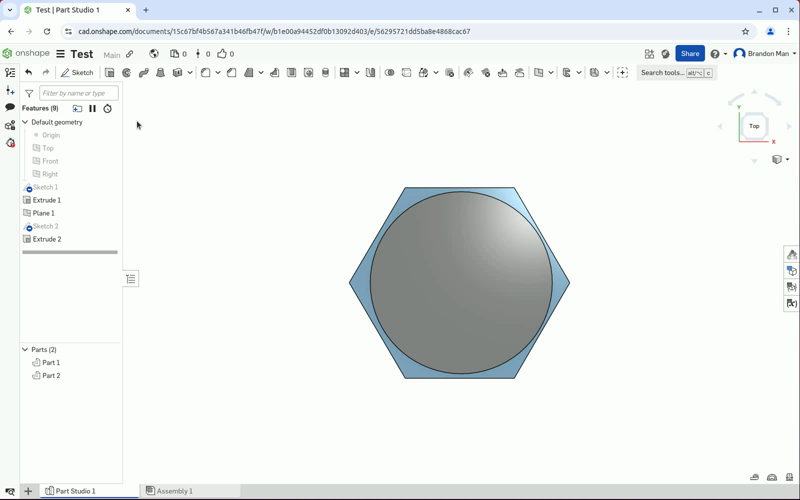
key(shift+h)
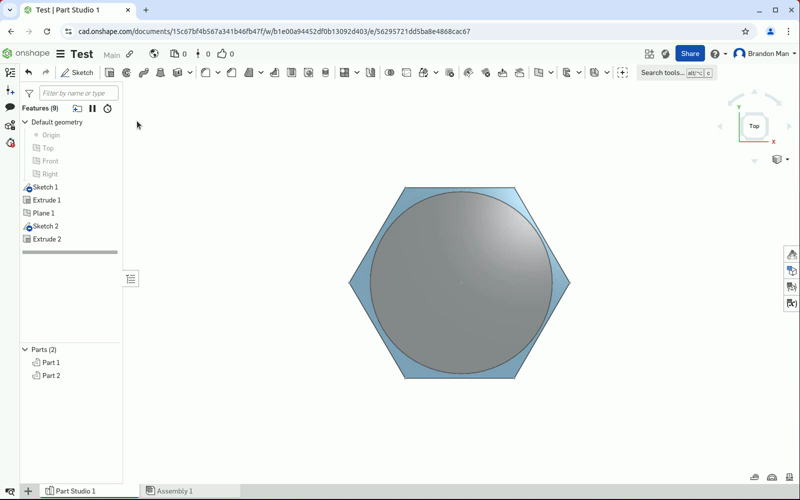
key(shift+7)
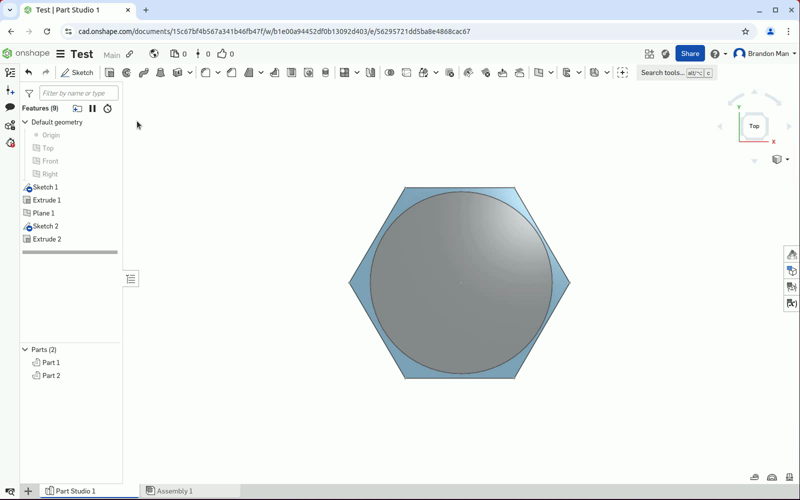
key(up, 3)
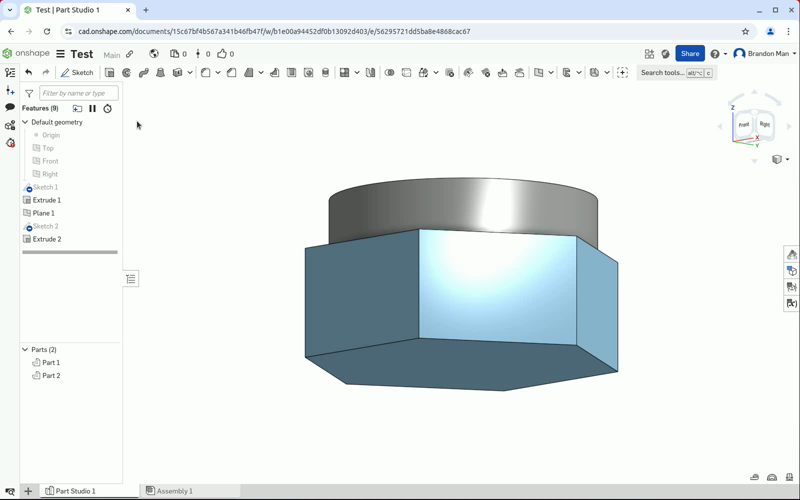
key(left, 3)
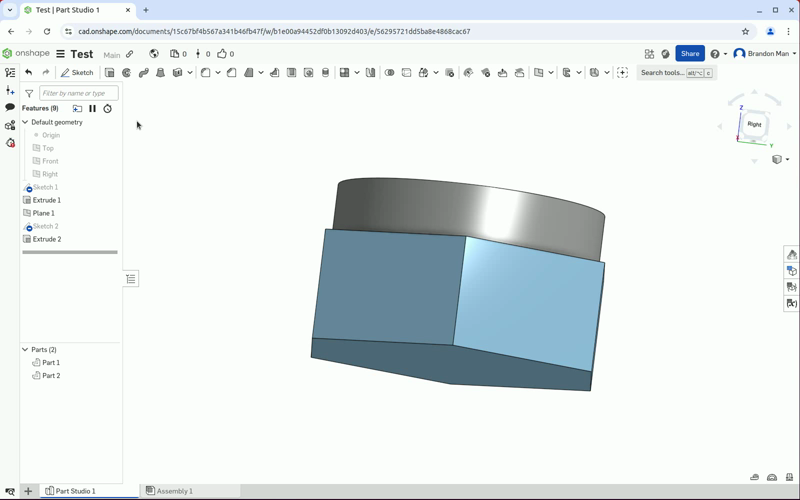
key(right, 3)
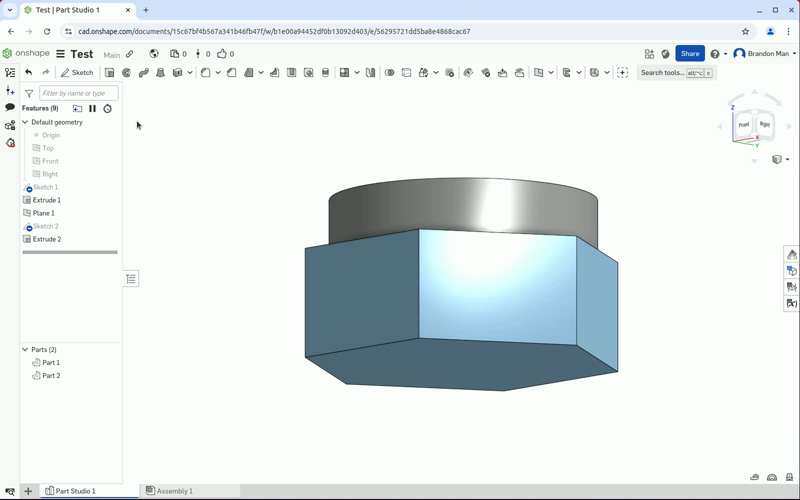
key(down, 3)
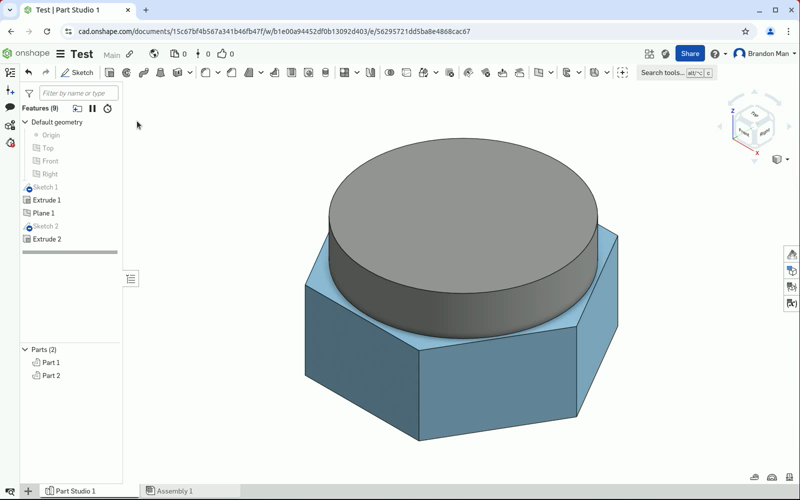
mouse_move(73, 189)
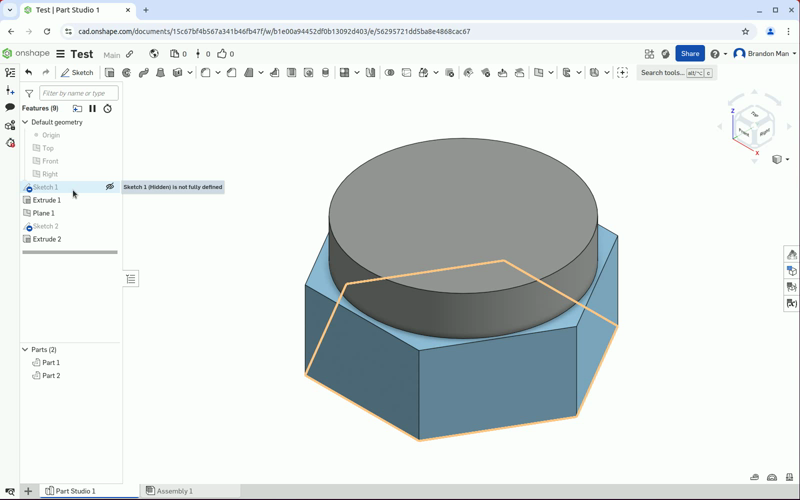
click(73, 189)